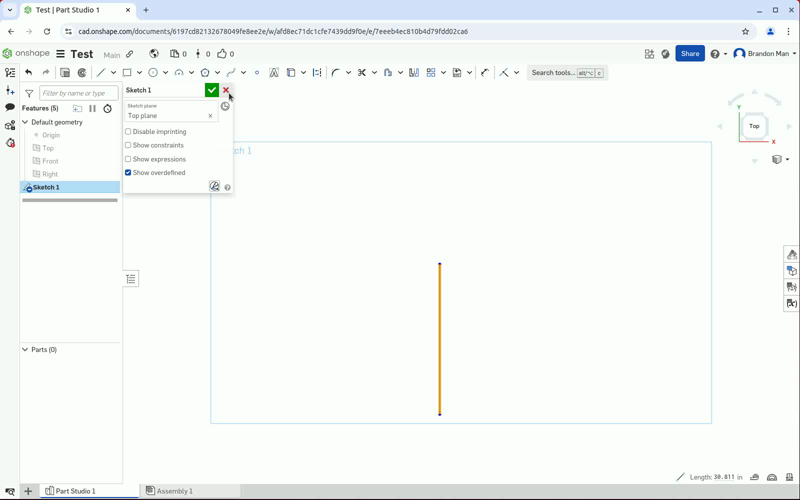
key(shift+h)
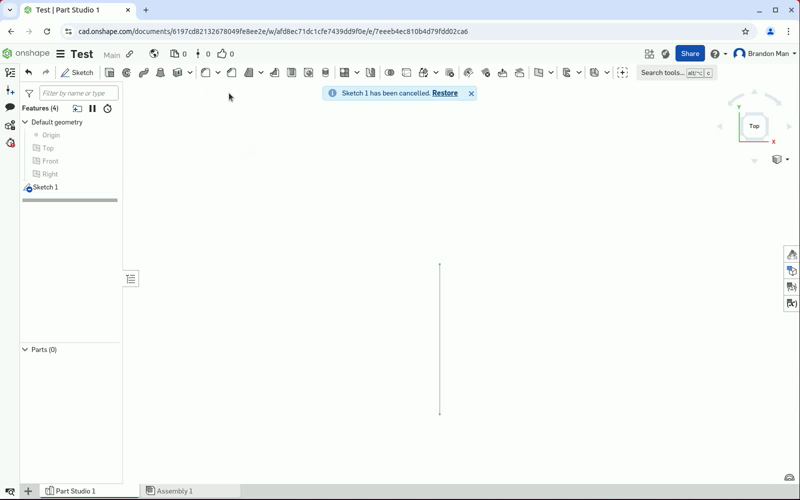
key(shift+s)
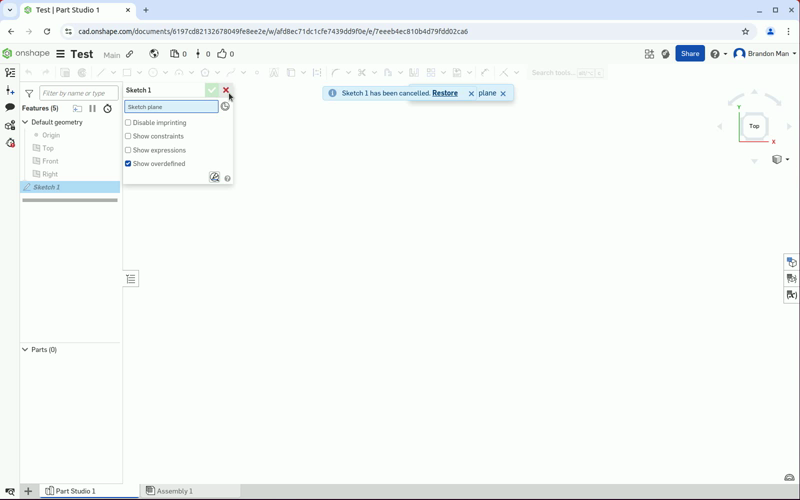
mouse_move(73, 150)
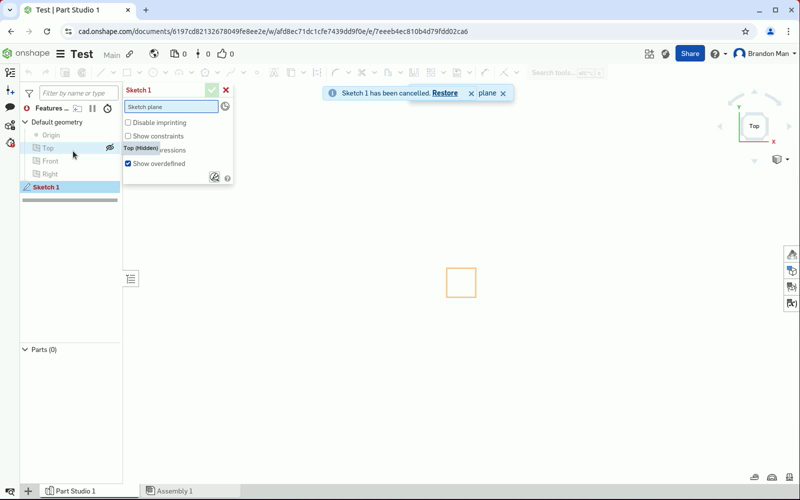
click(73, 150)
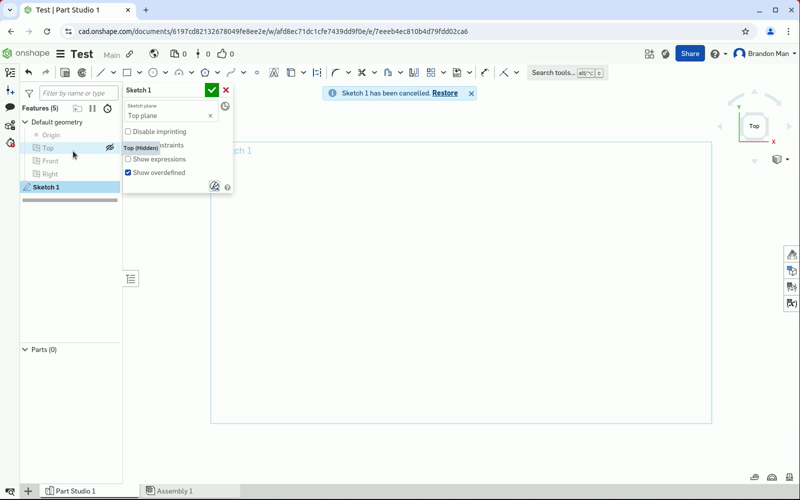
mouse_move(73, 352)
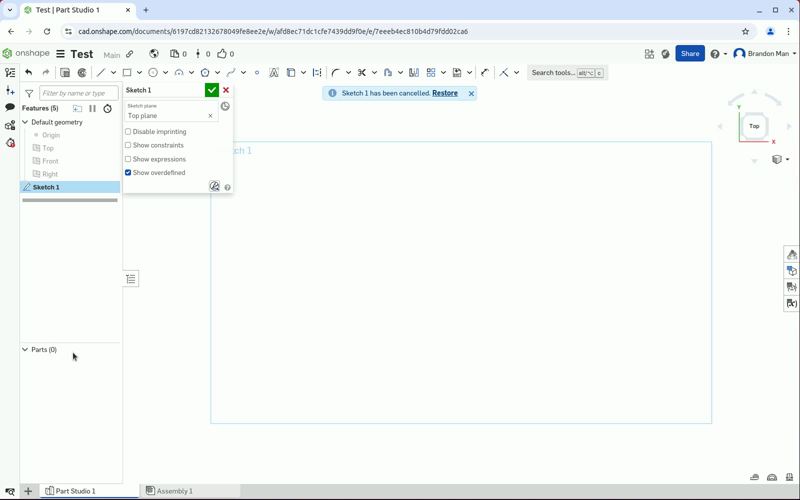
key(y)
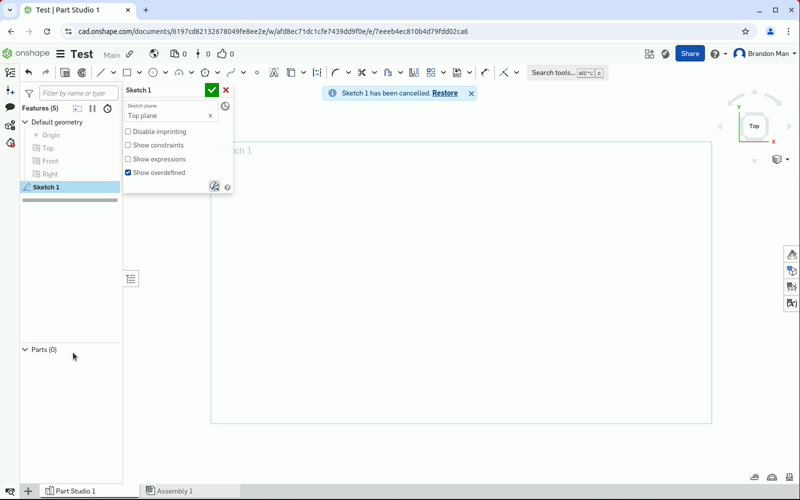
key(l)
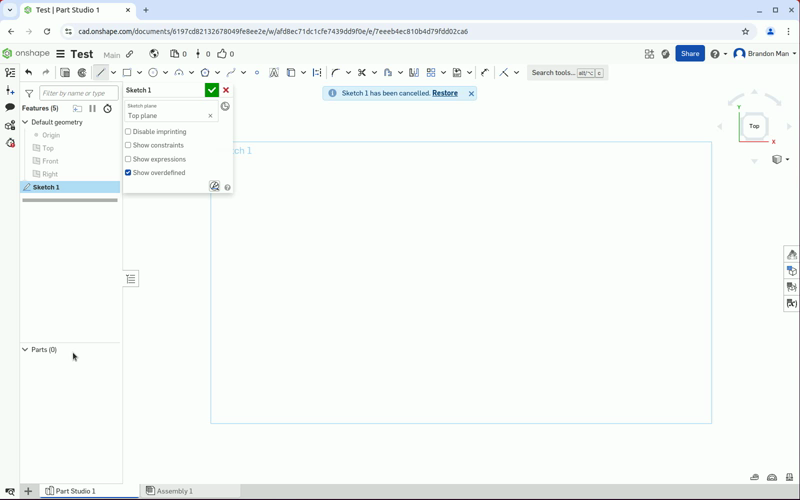
key_down(shift)
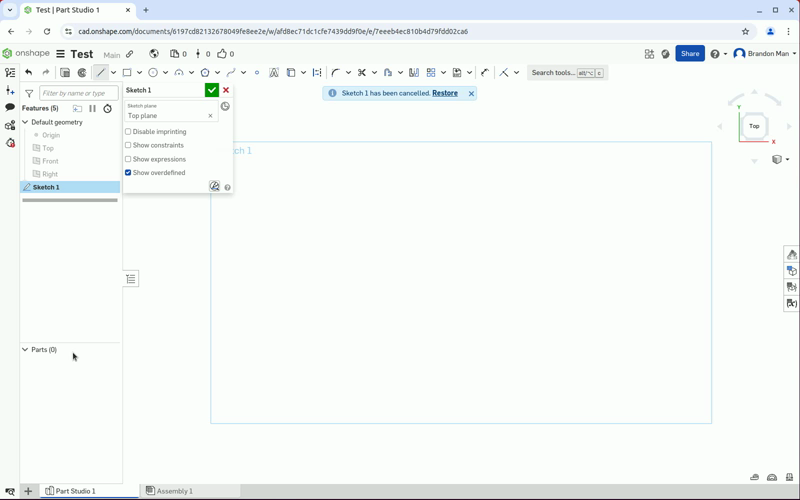
mouse_move(404, 339)
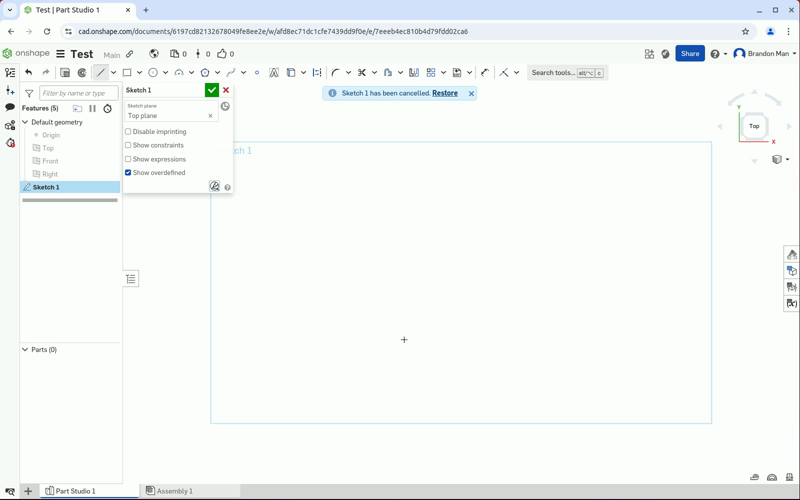
click(404, 339)
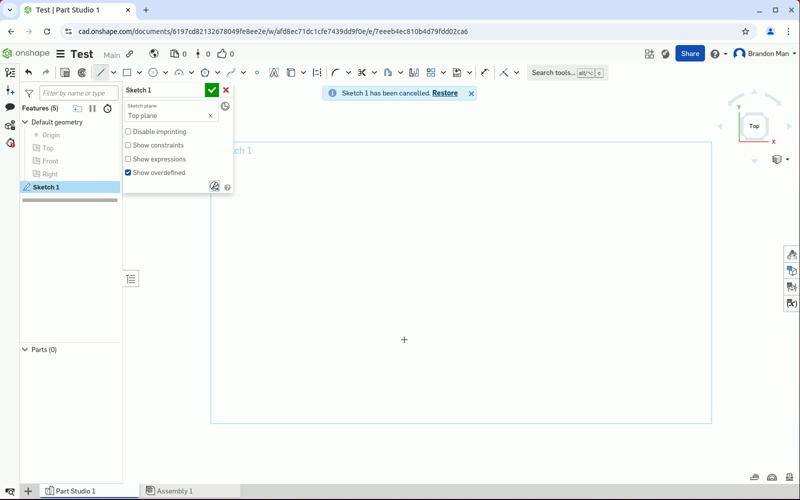
key_up(shift)
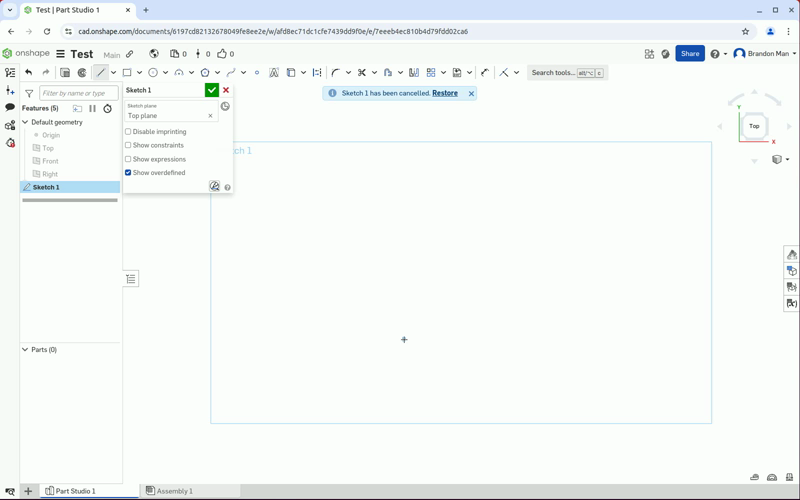
key_down(shift)
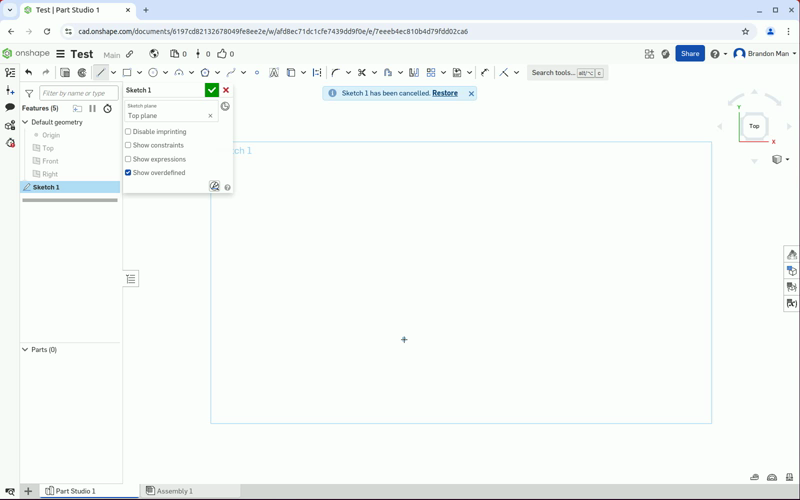
mouse_move(516, 339)
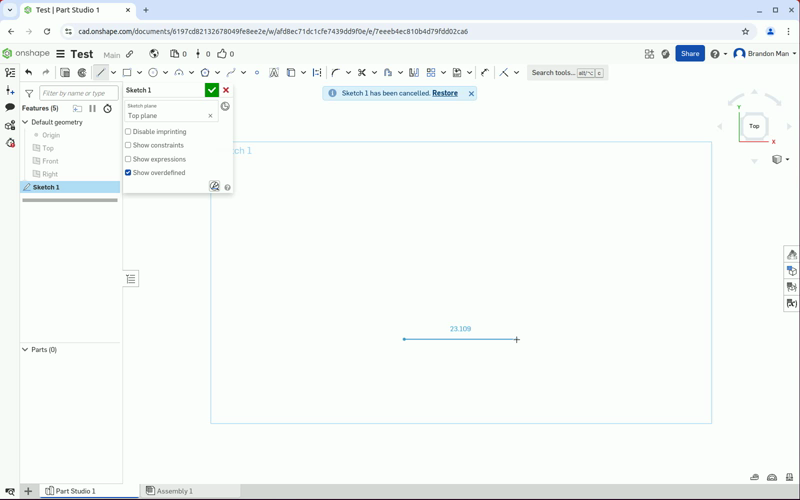
click(516, 339)
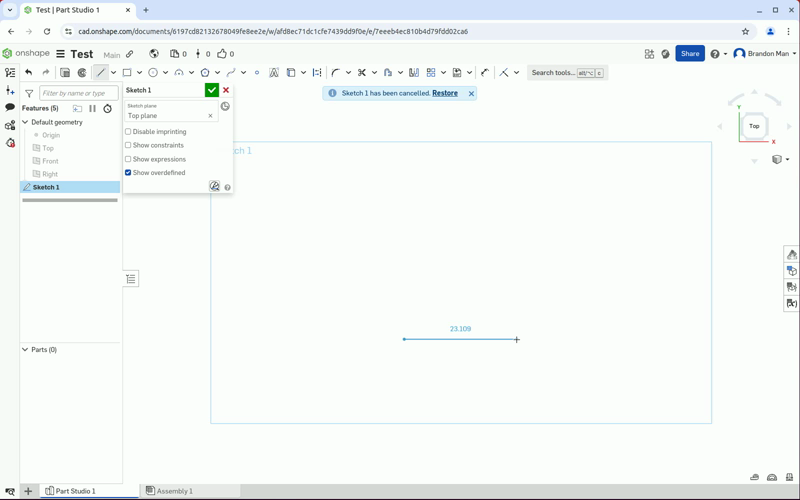
key_up(shift)
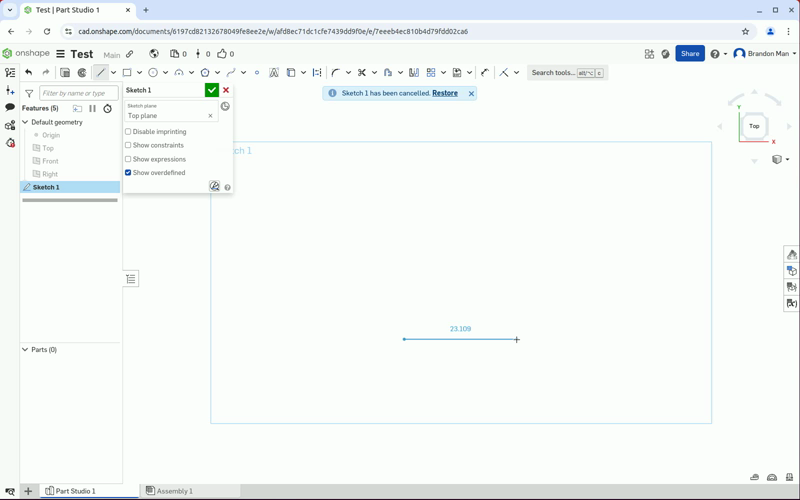
key_down(shift)
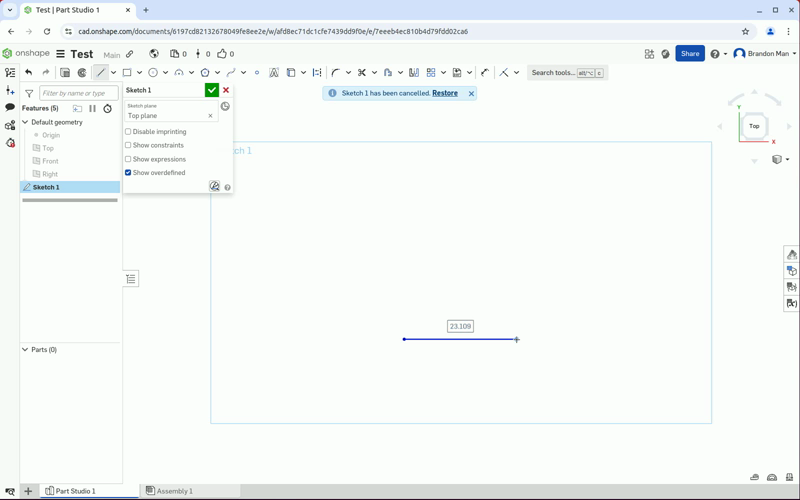
mouse_move(516, 226)
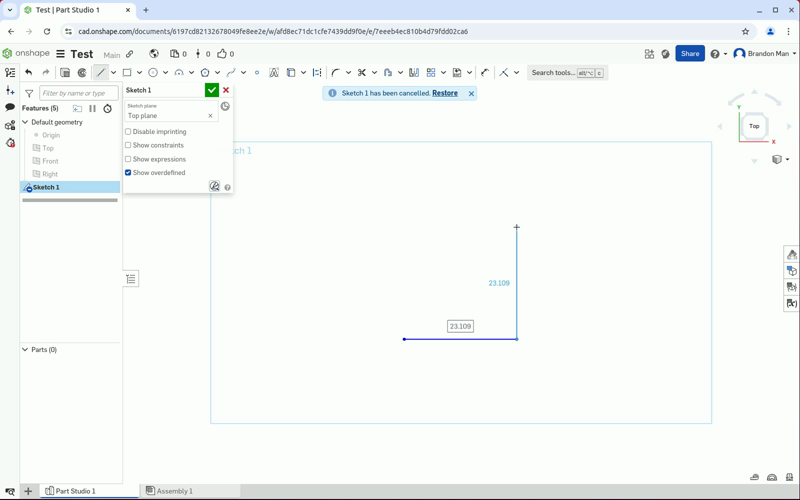
click(516, 226)
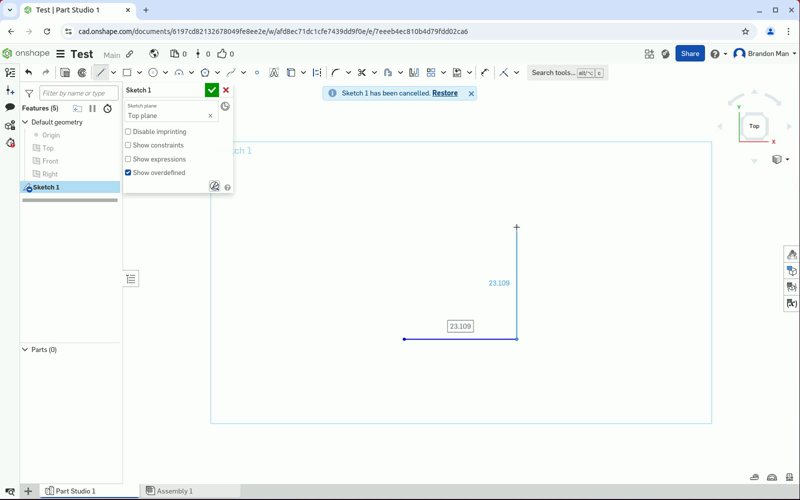
key_up(shift)
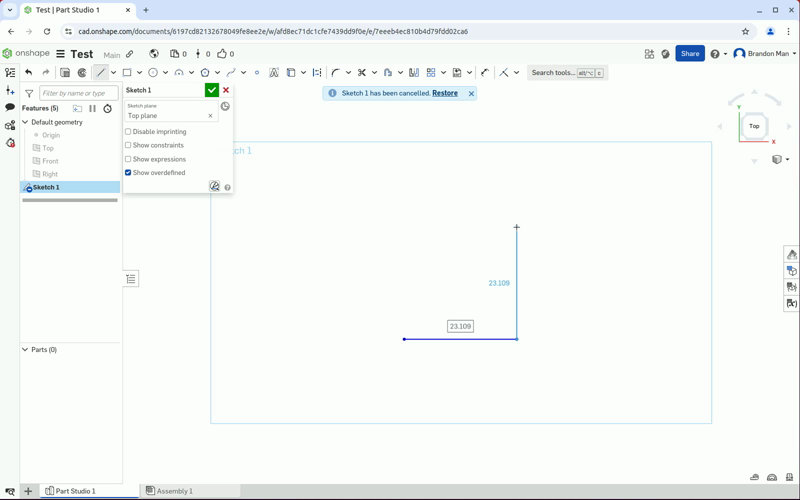
key_down(shift)
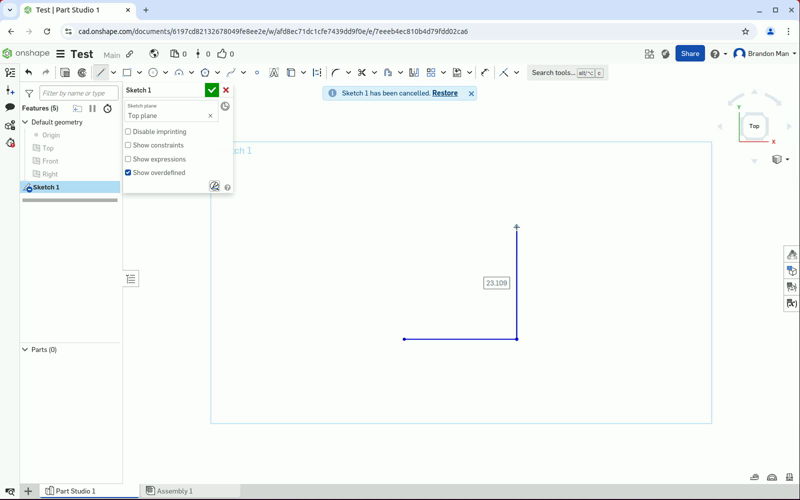
mouse_move(404, 226)
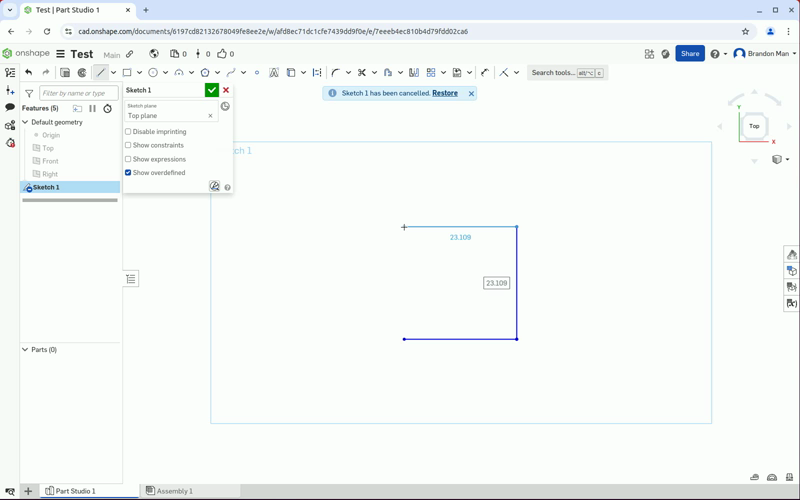
click(404, 226)
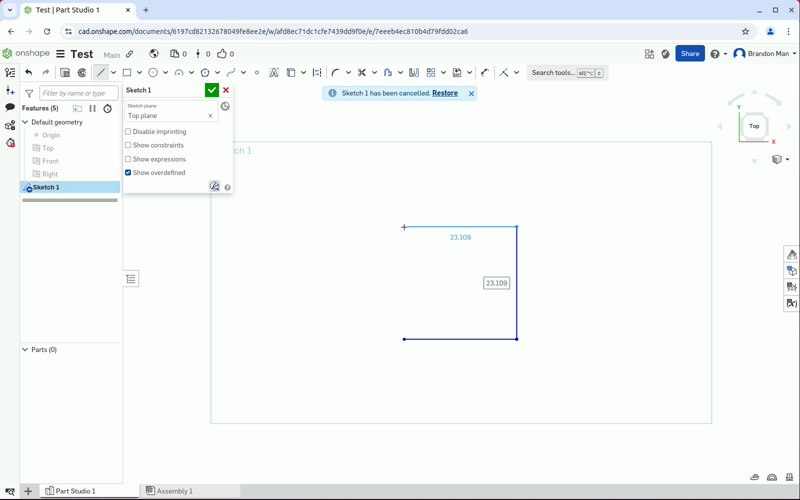
key_up(shift)
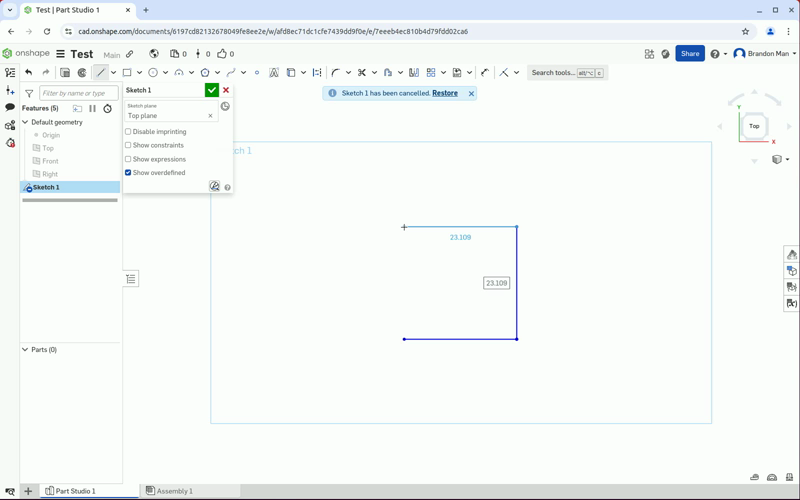
key_down(shift)
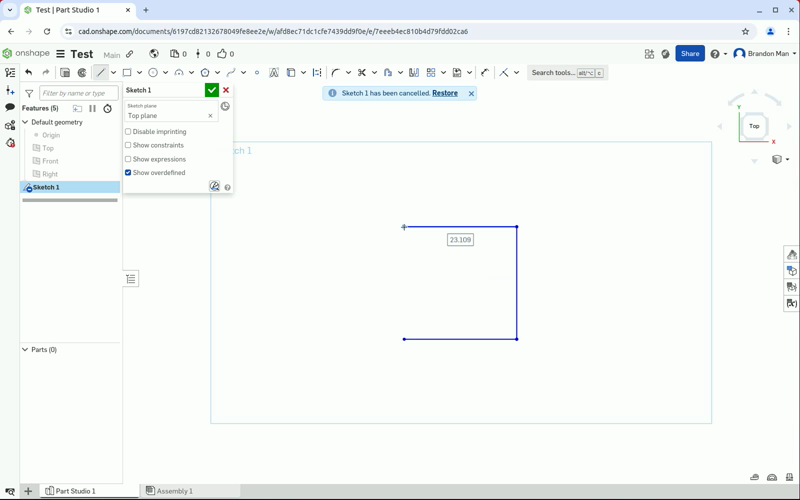
mouse_move(404, 339)
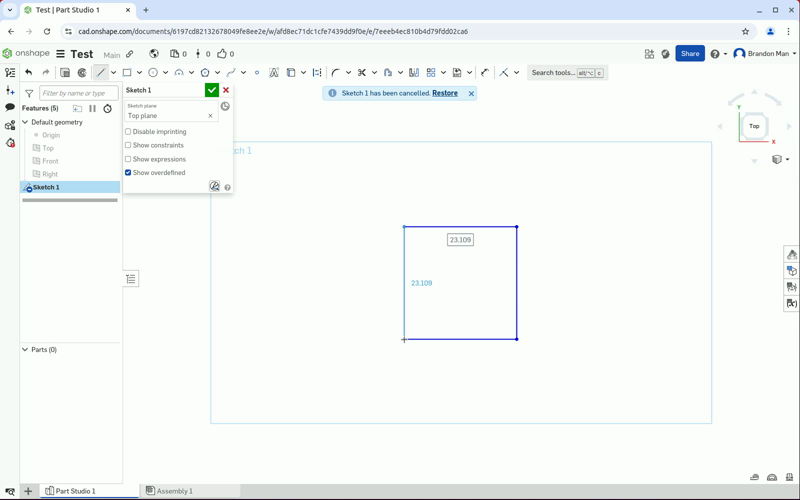
key_up(shift)
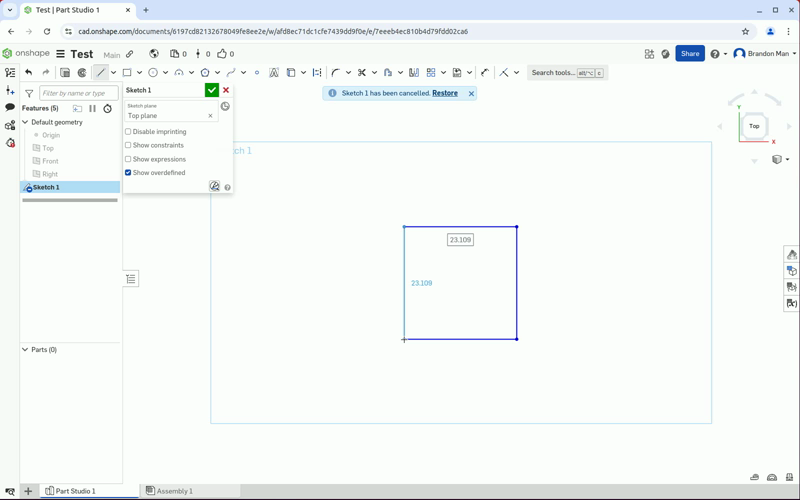
click(404, 339)
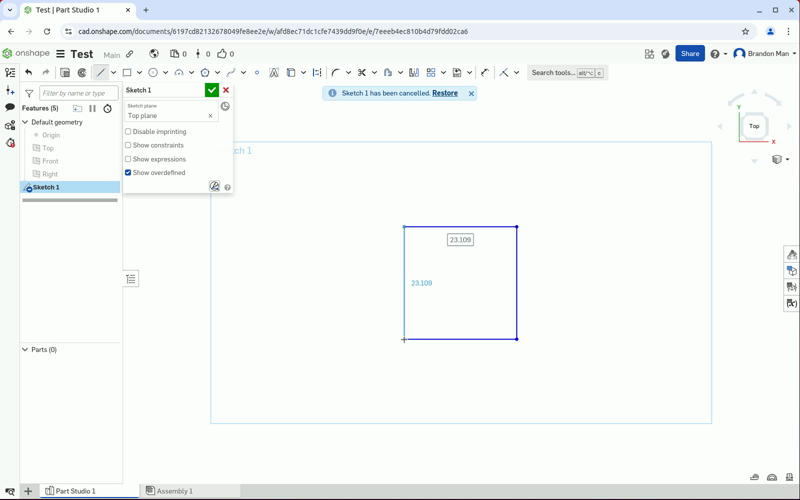
key(esc)
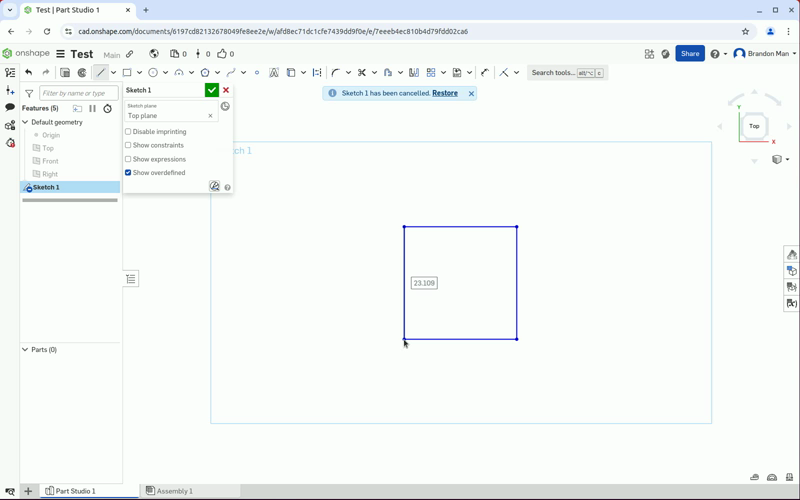
mouse_move(503, 247)
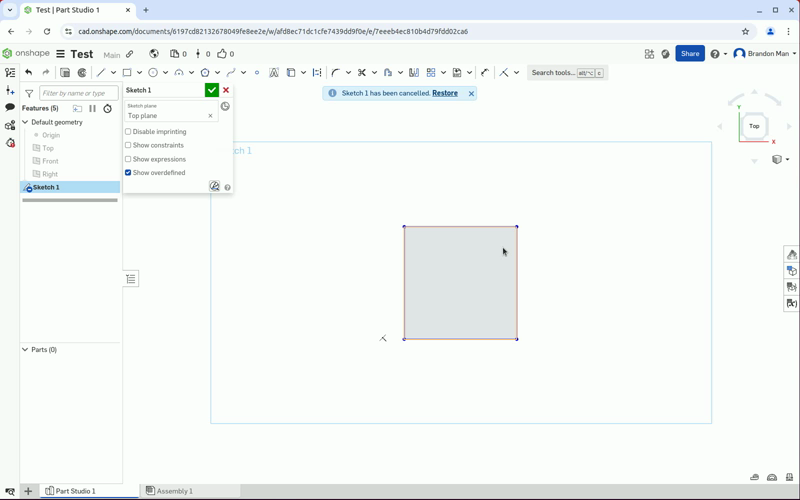
click(503, 247)
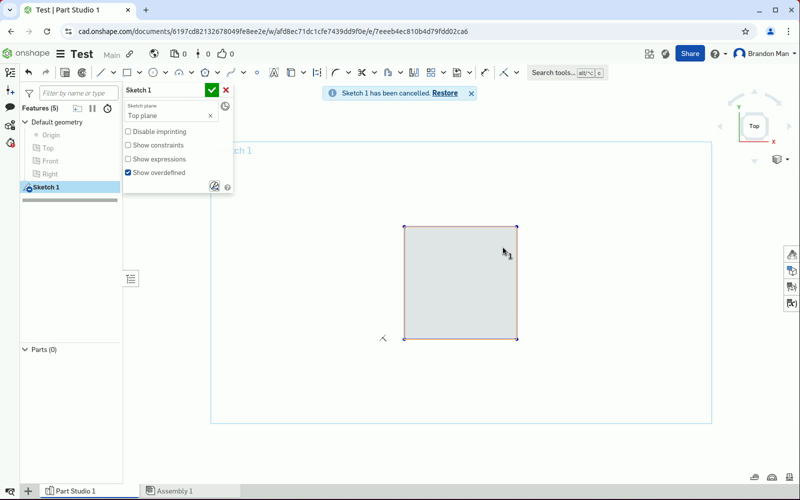
mouse_move(73, 352)
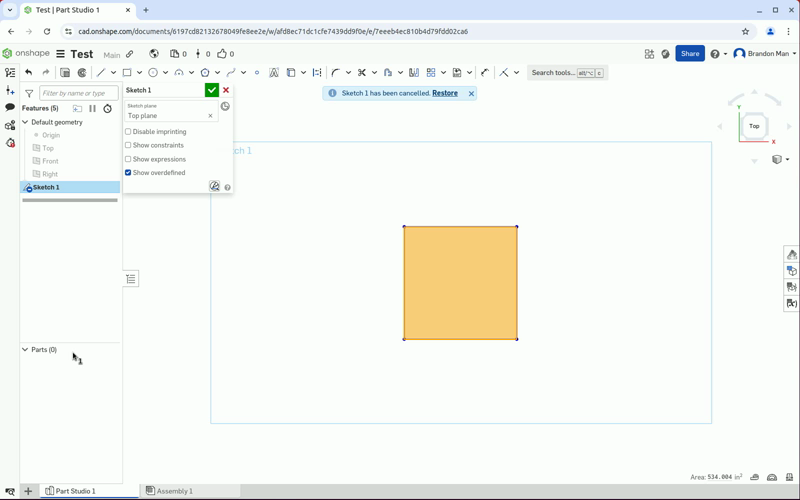
key(shift+y)
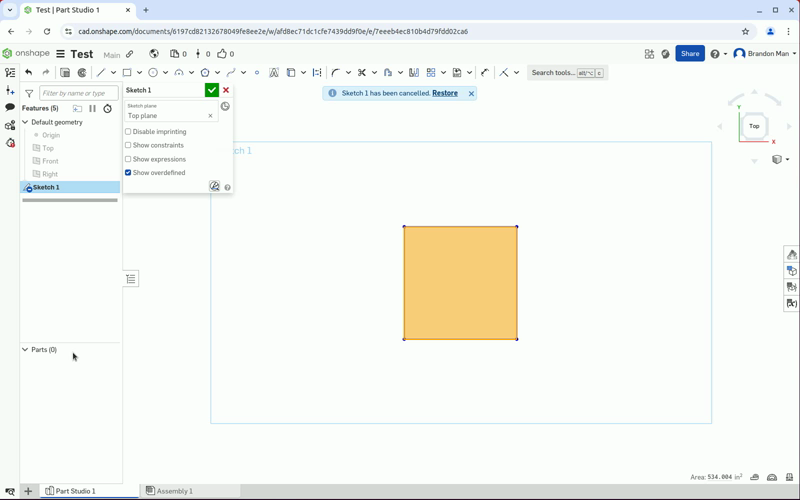
key(shift+e)
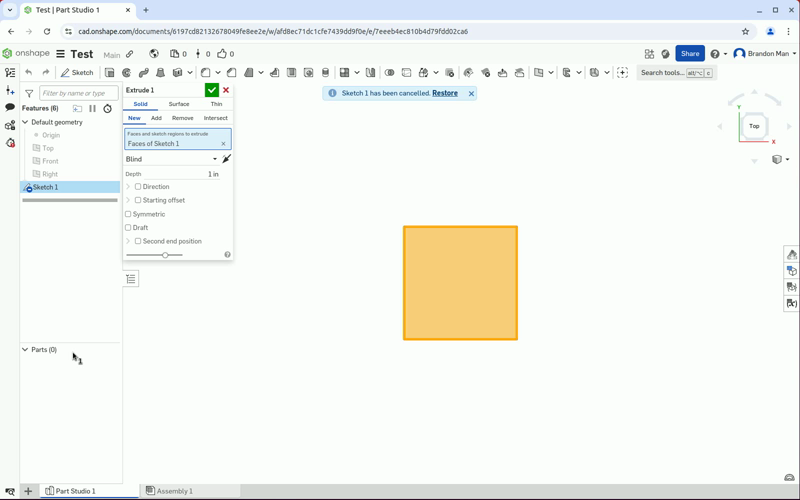
mouse_move(143, 106)
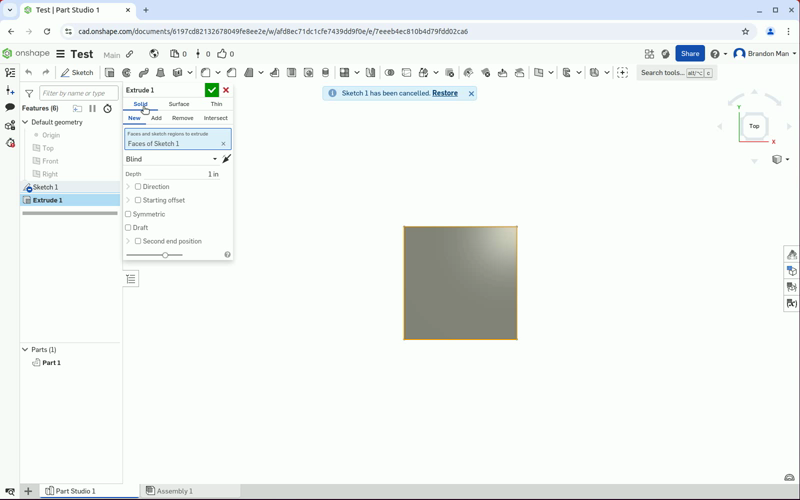
click(143, 106)
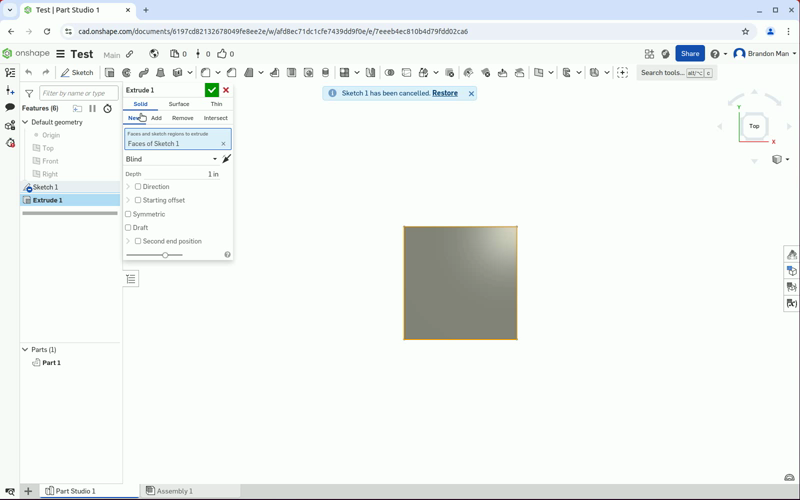
mouse_move(137, 120)
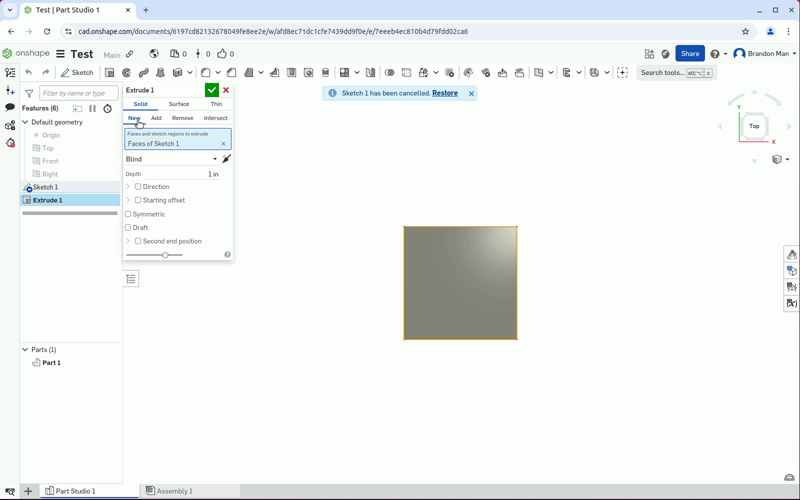
click(137, 120)
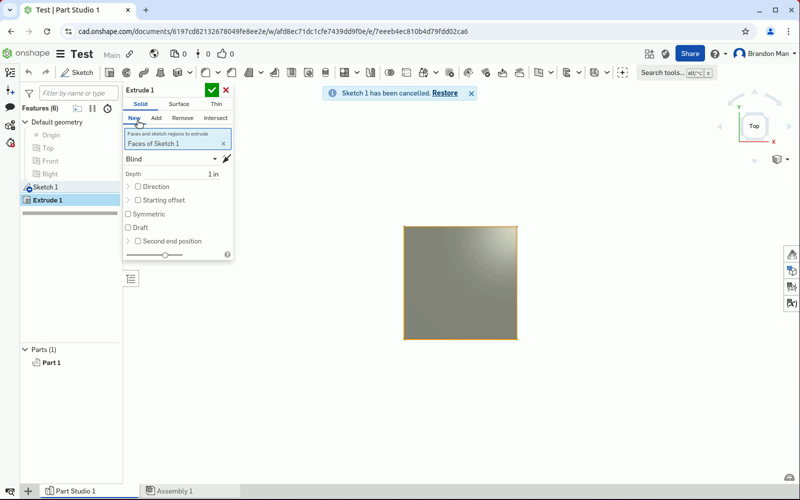
key(tab, 4)
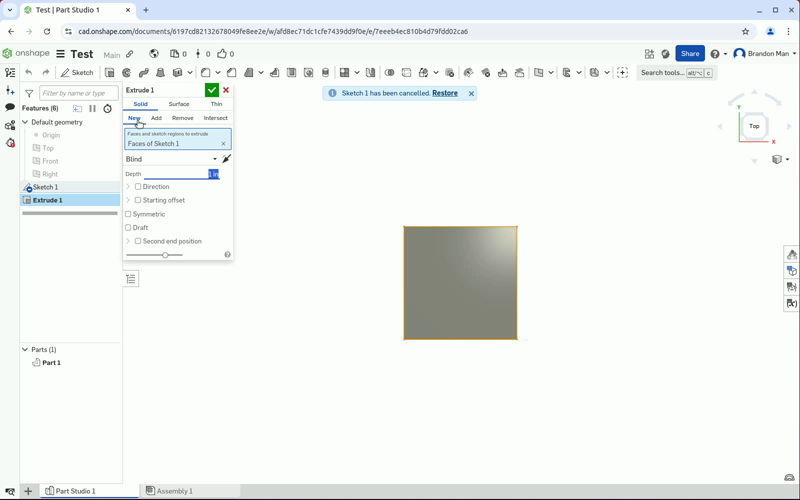
text(23.108)
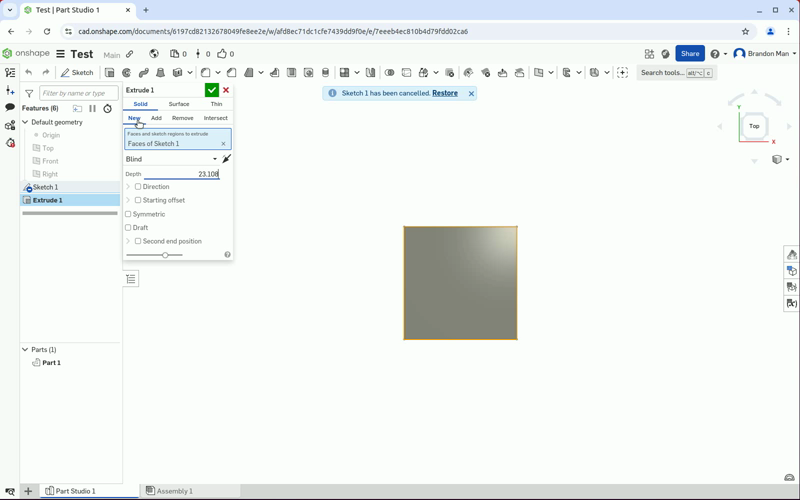
key(enter)
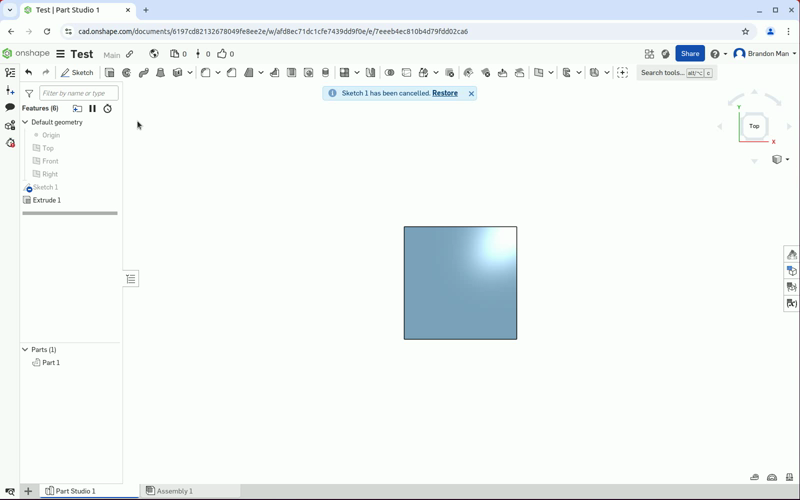
key(shift+h)
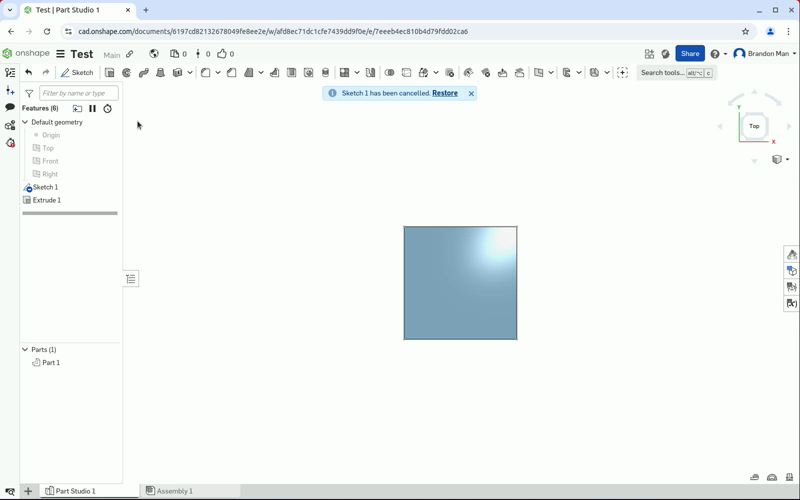
key(shift+h)
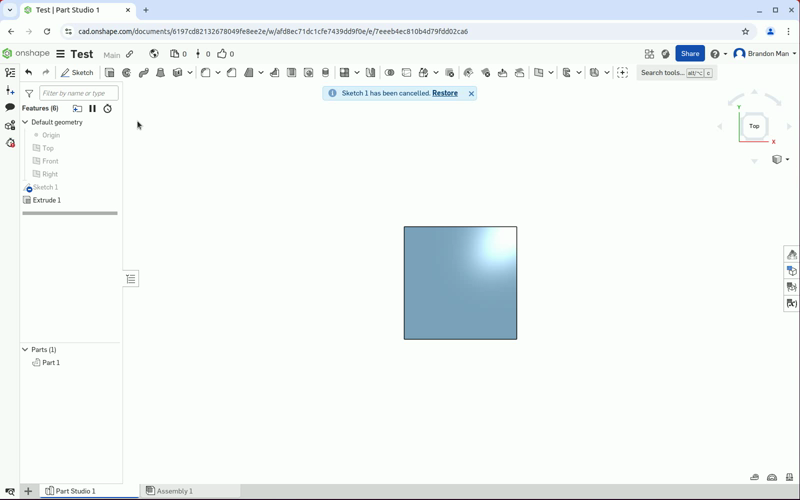
mouse_move(73, 189)
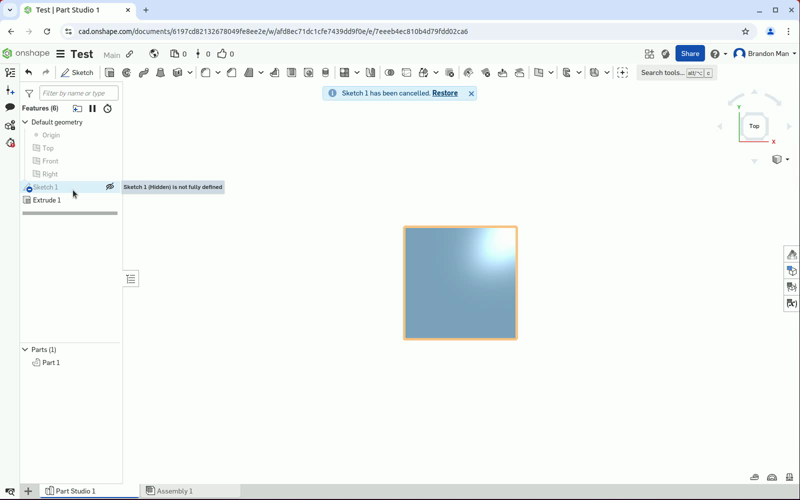
click(73, 189)
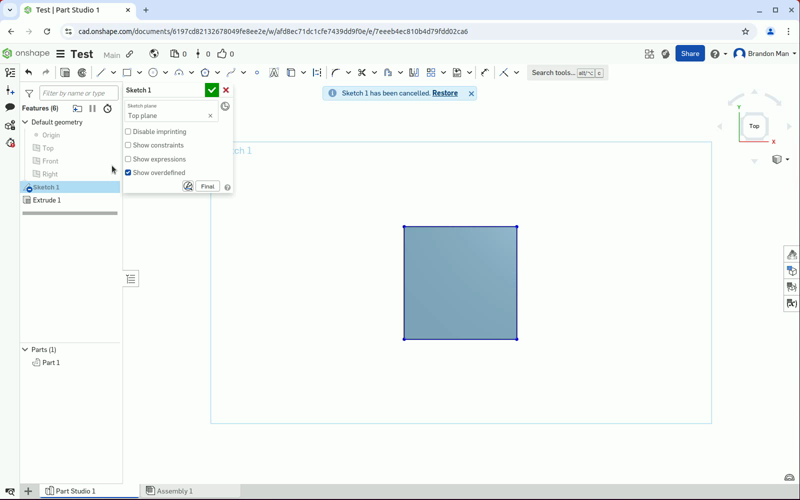
mouse_move(229, 92)
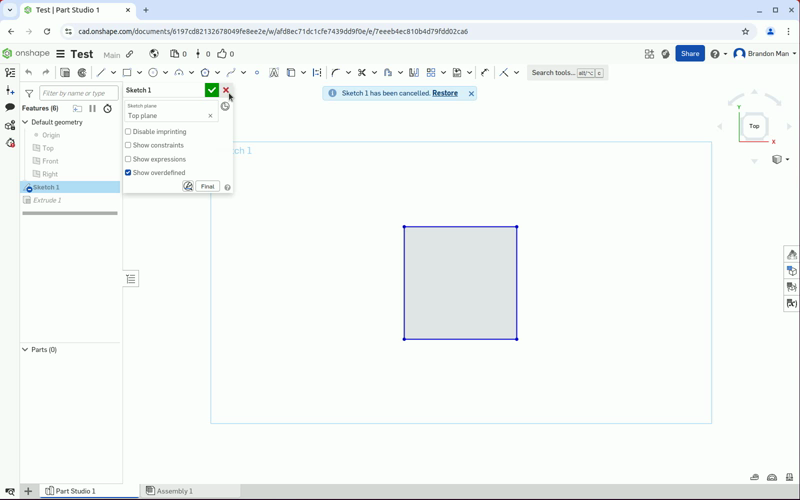
click(229, 92)
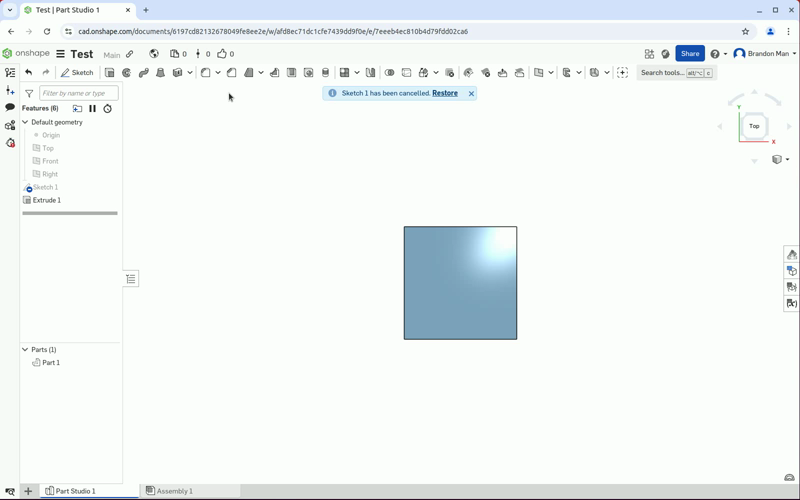
mouse_move(541, 75)
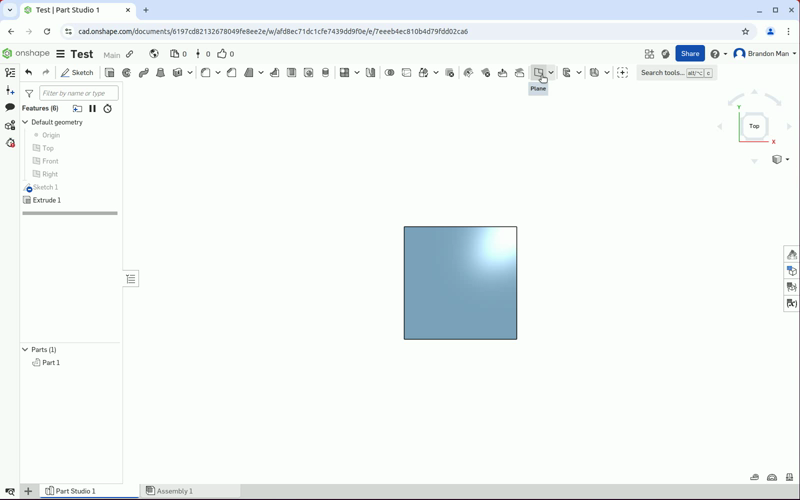
click(541, 75)
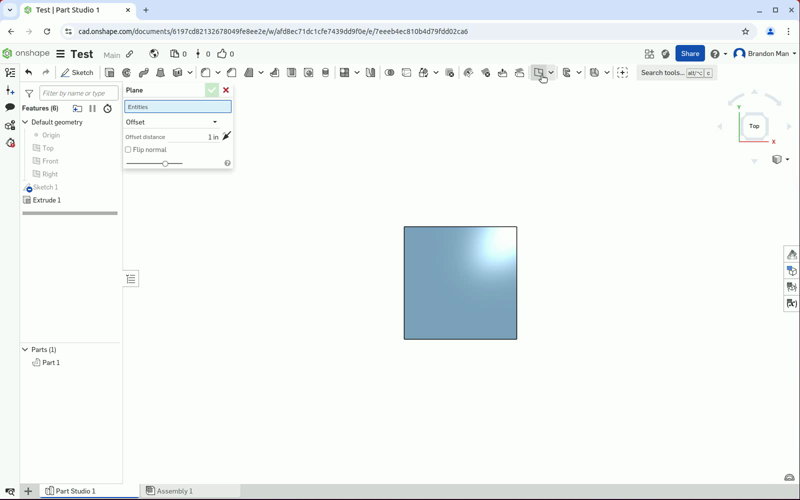
mouse_move(73, 150)
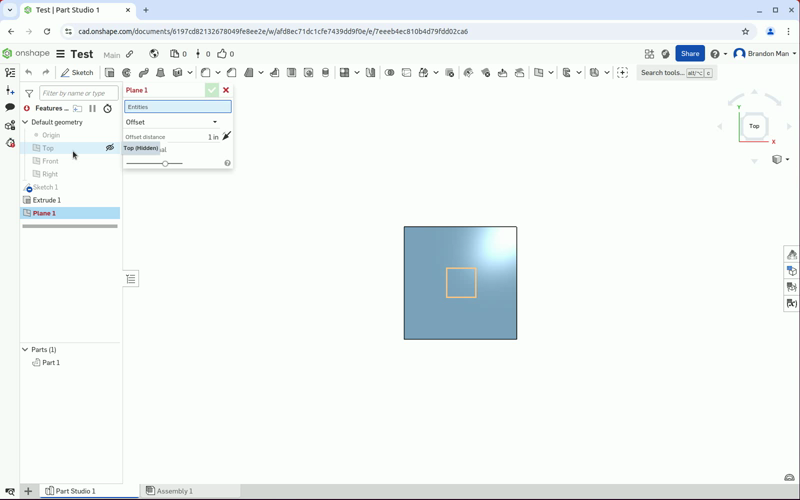
click(73, 150)
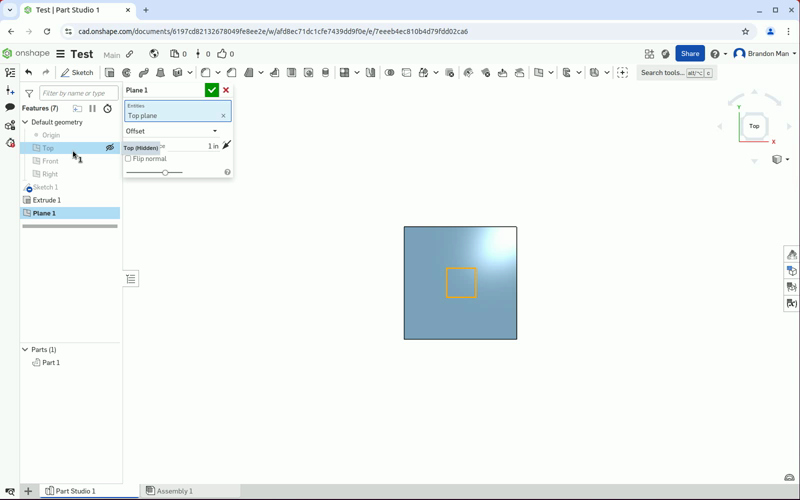
key(tab, 2)
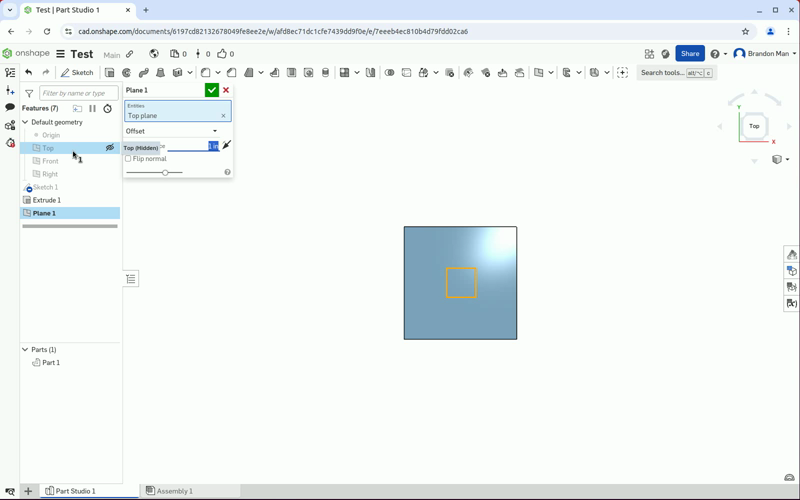
text(23.108)
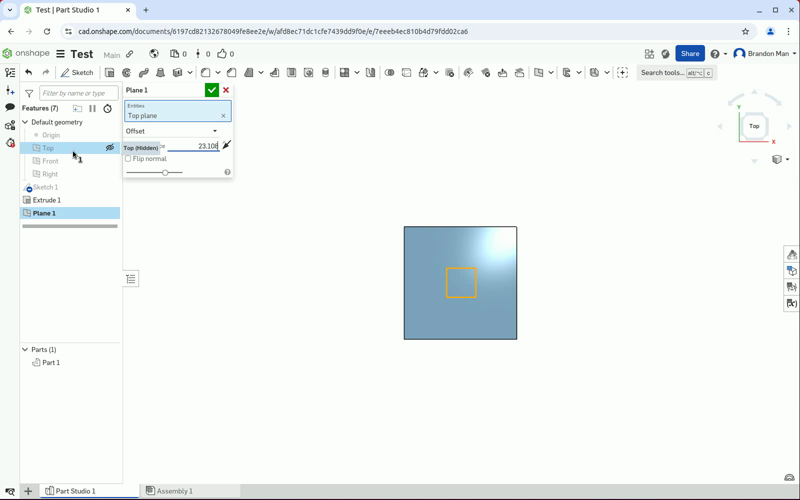
key(enter, 2)
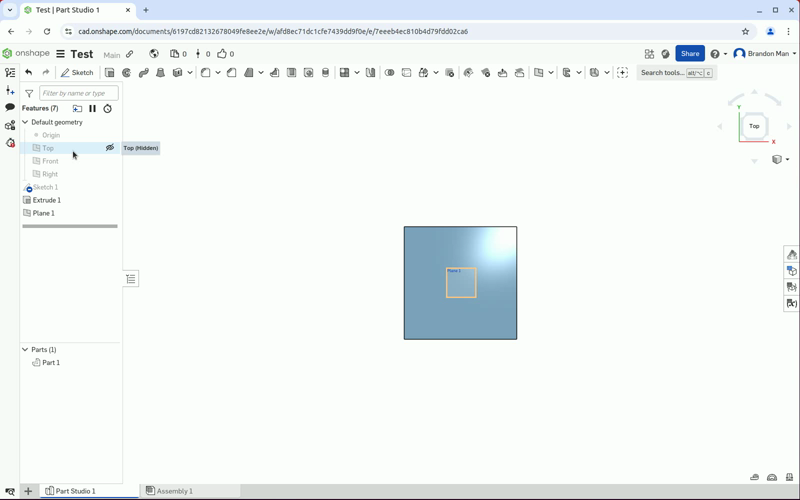
key(shift+s)
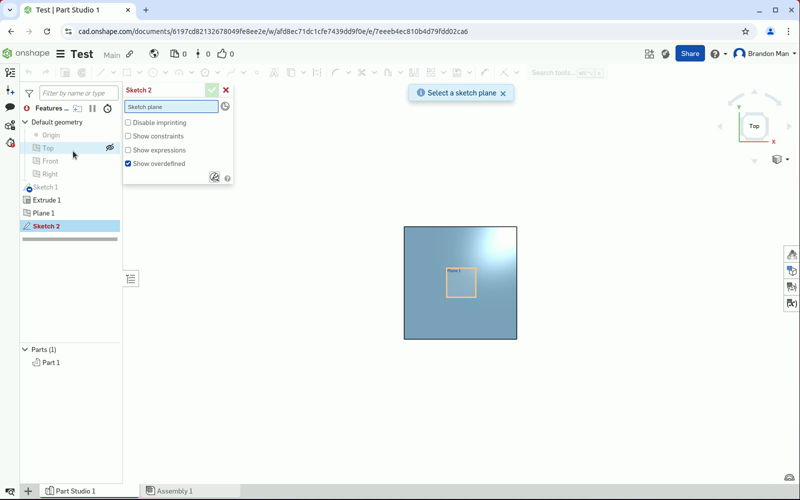
mouse_move(73, 215)
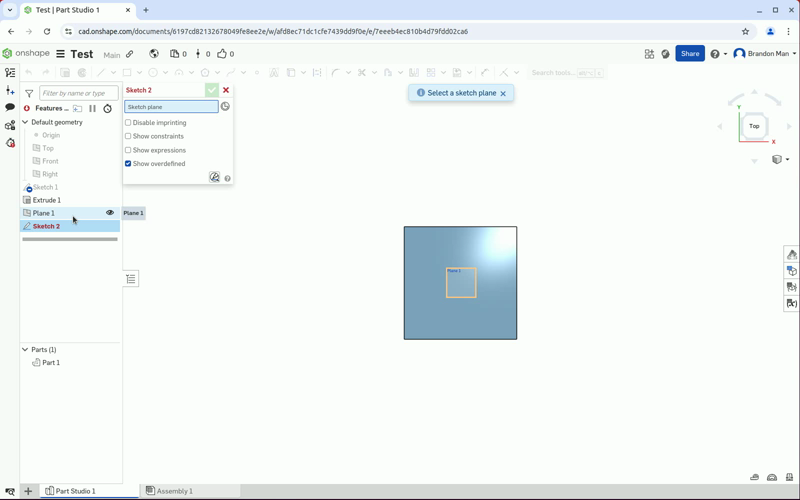
click(73, 215)
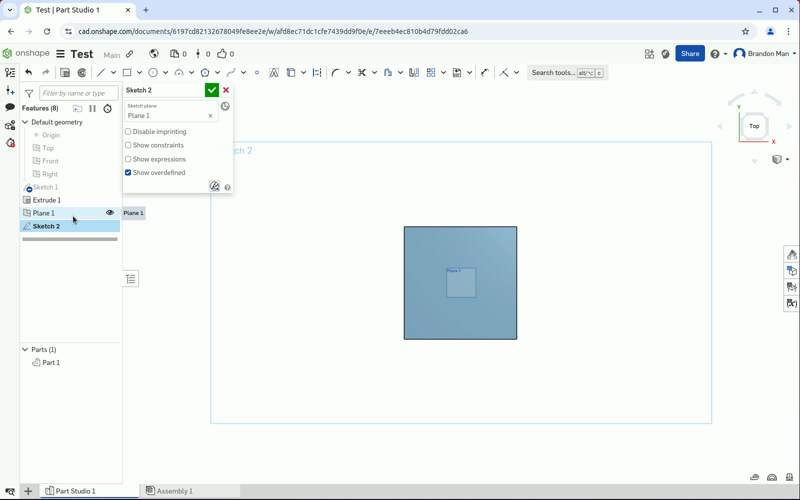
mouse_move(73, 352)
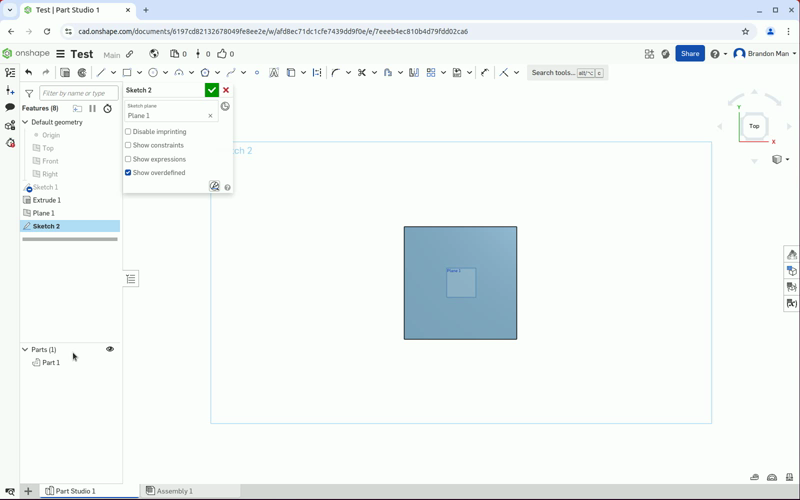
key(y)
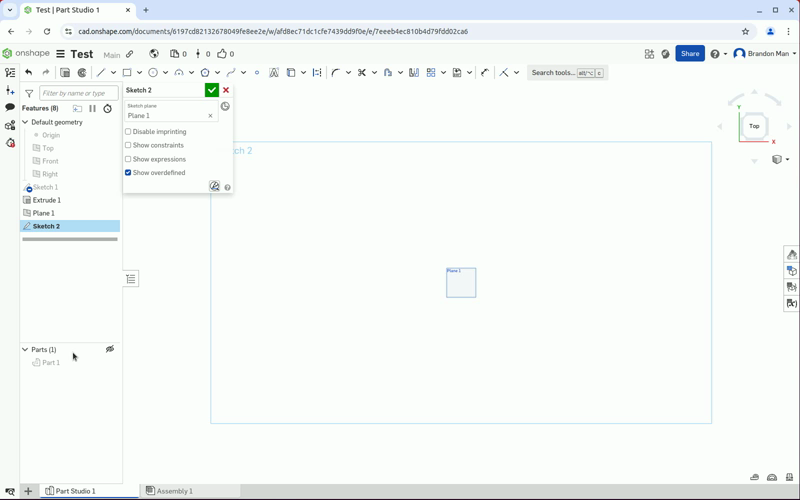
key(c)
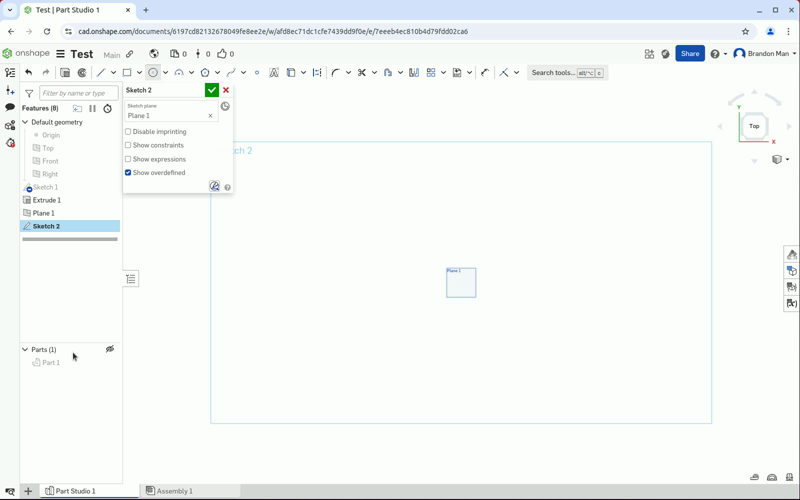
key_down(shift)
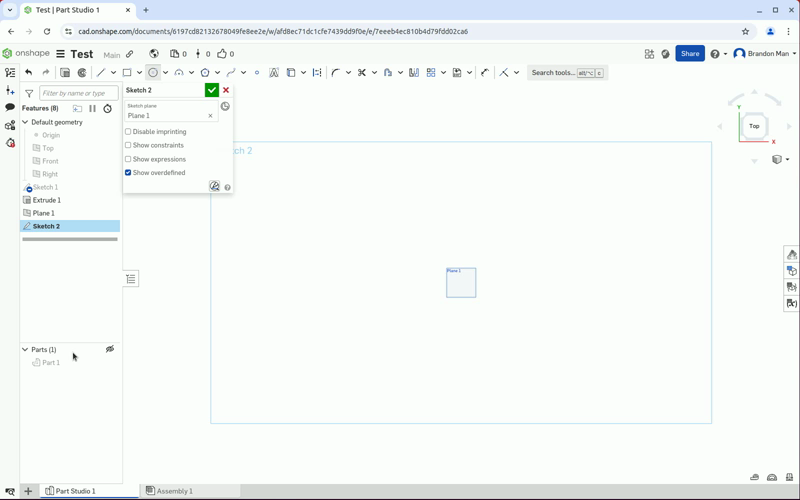
mouse_move(461, 282)
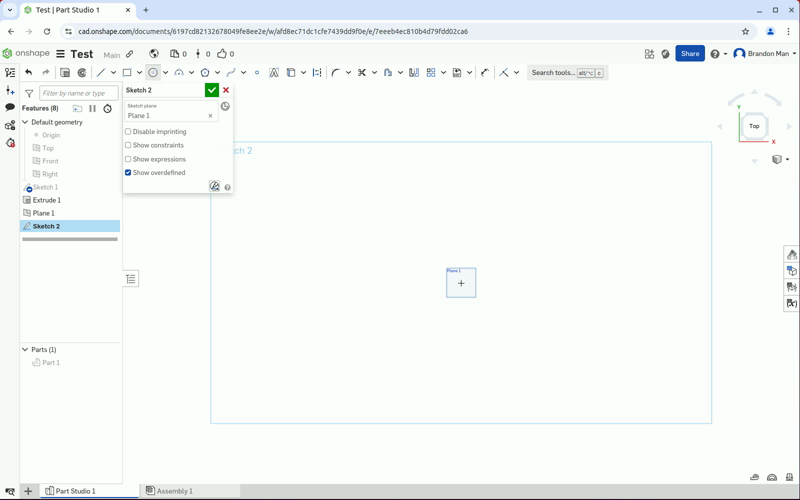
click(461, 282)
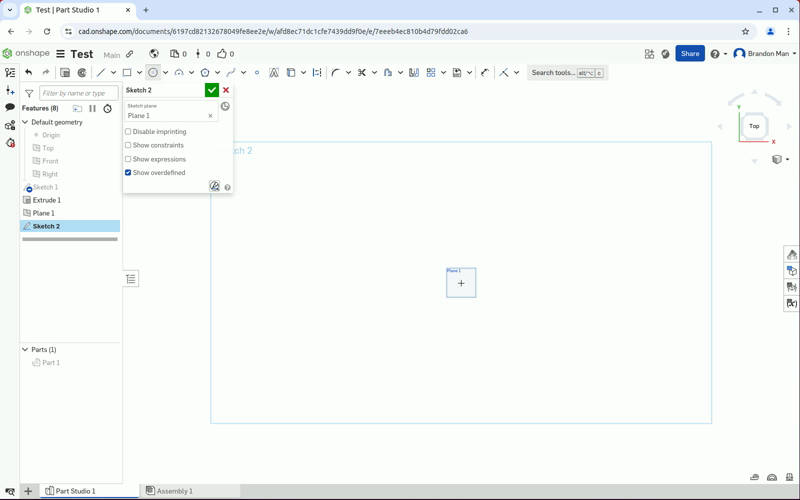
key_up(shift)
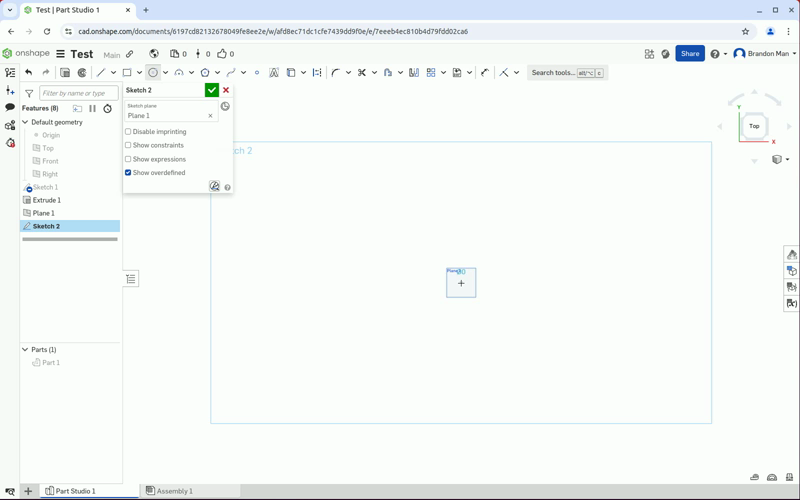
mouse_move(510, 282)
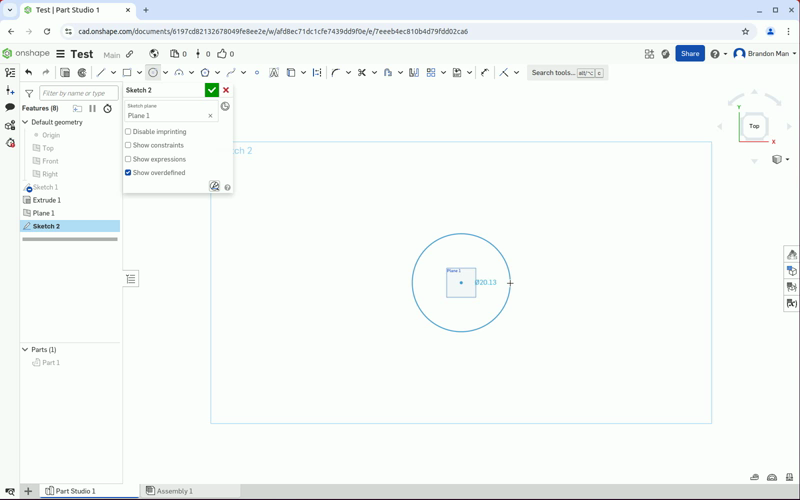
click(510, 282)
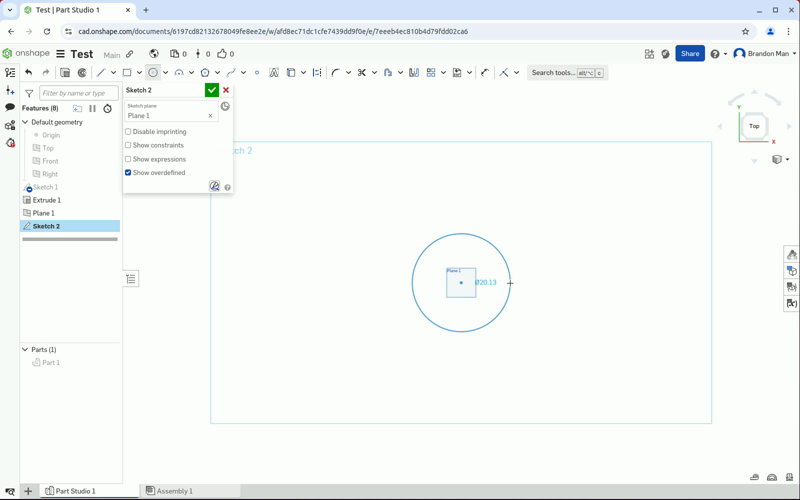
key(esc)
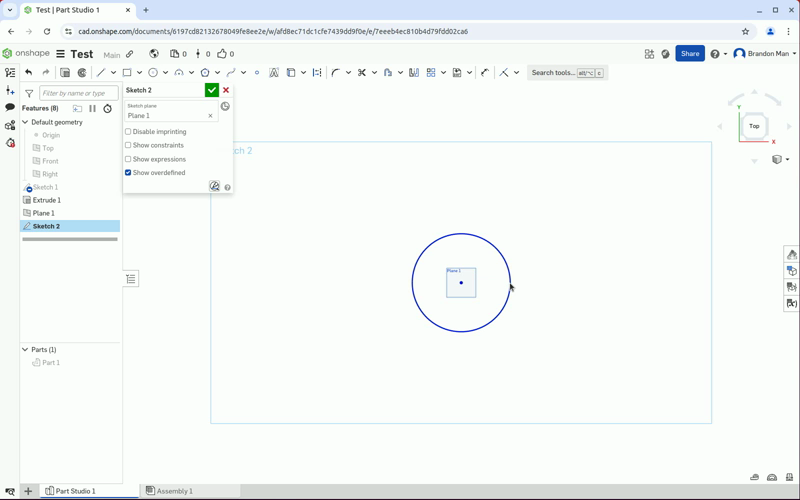
mouse_move(467, 263)
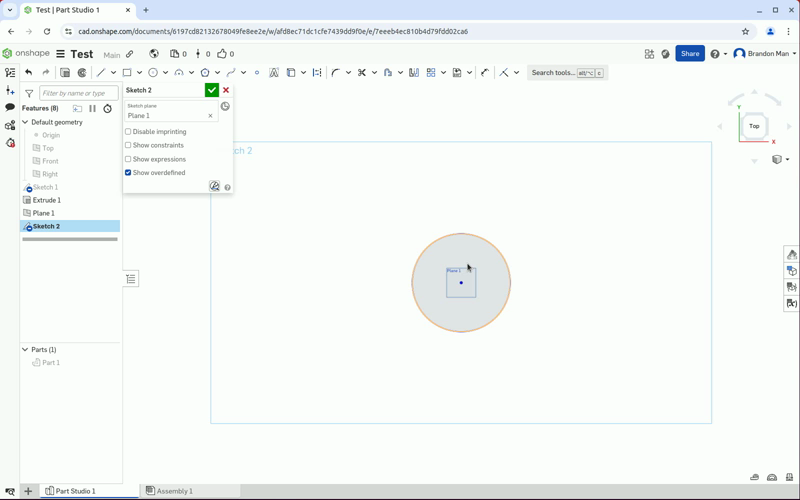
click(467, 263)
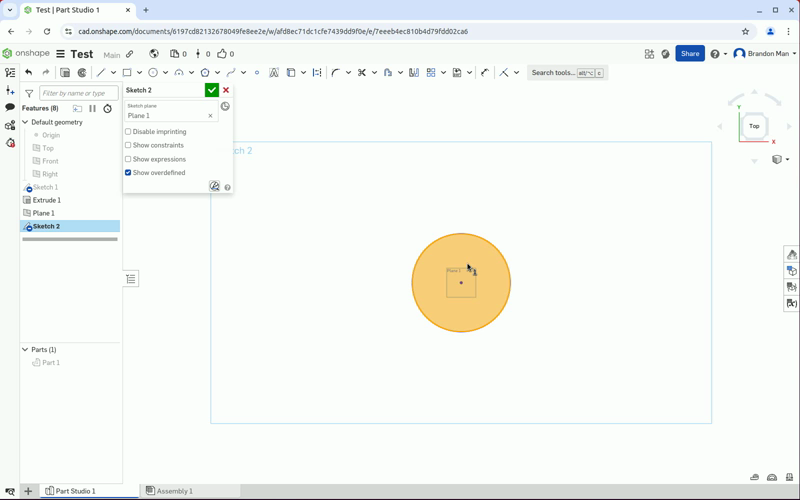
mouse_move(73, 352)
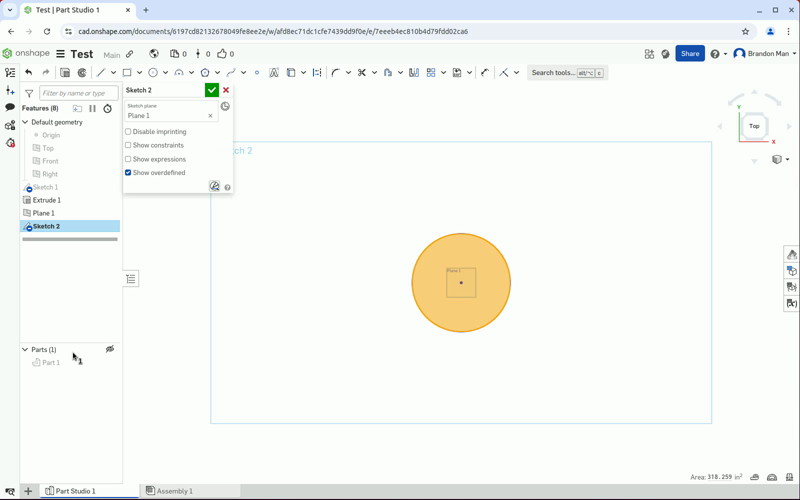
key(shift+y)
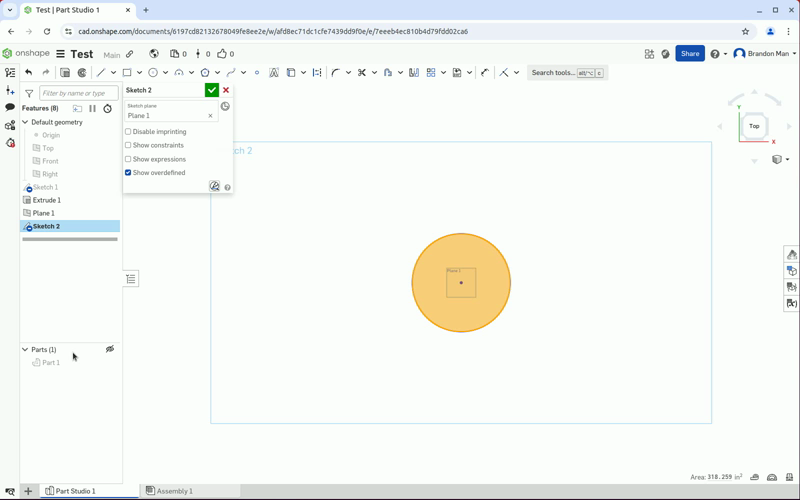
key(shift+e)
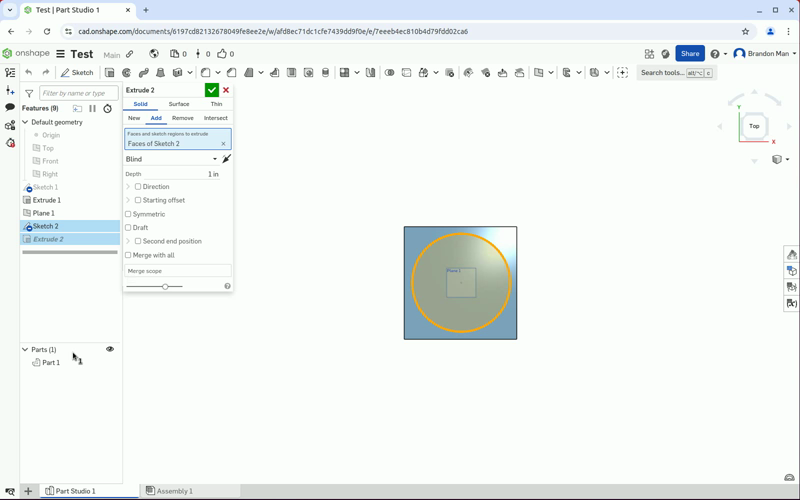
mouse_move(143, 106)
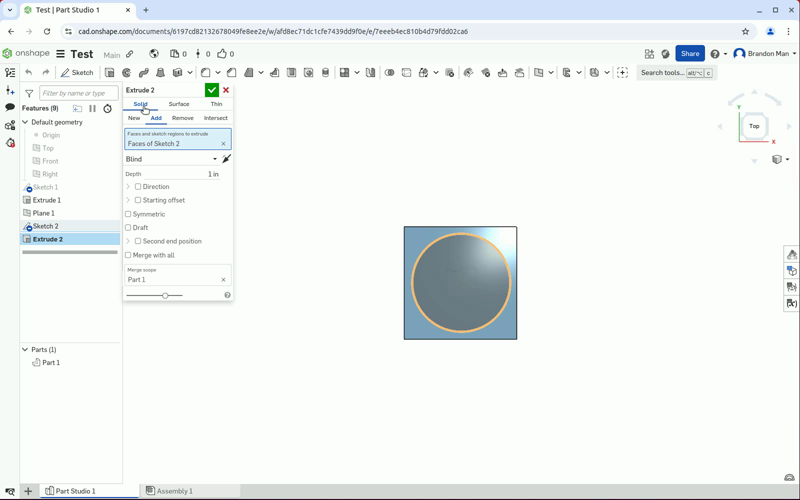
click(143, 106)
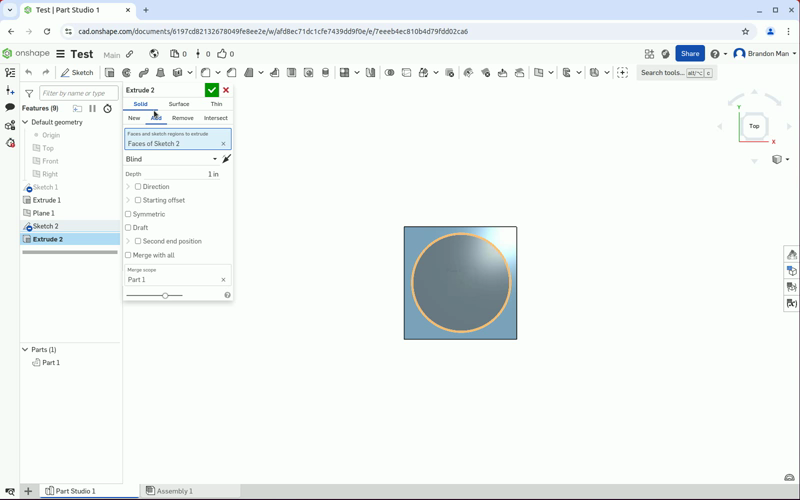
mouse_move(186, 120)
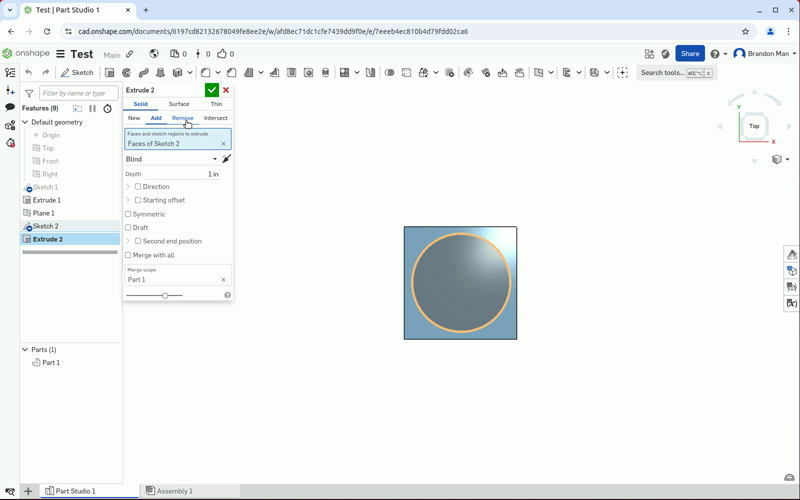
click(186, 120)
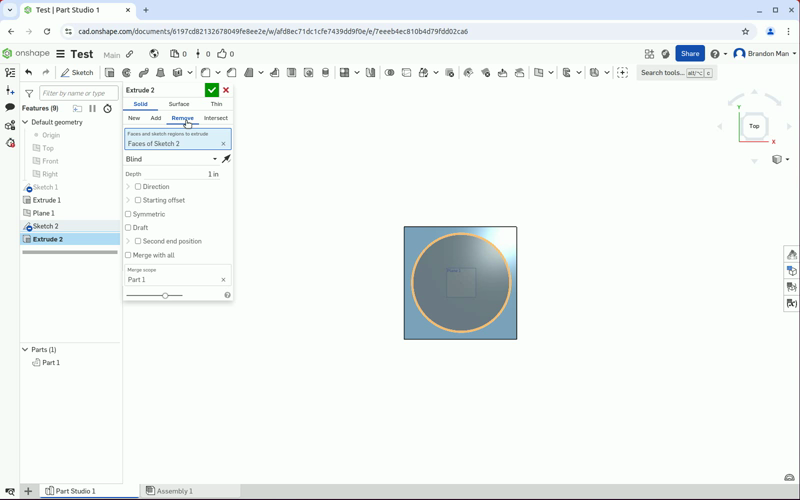
key(tab, 4)
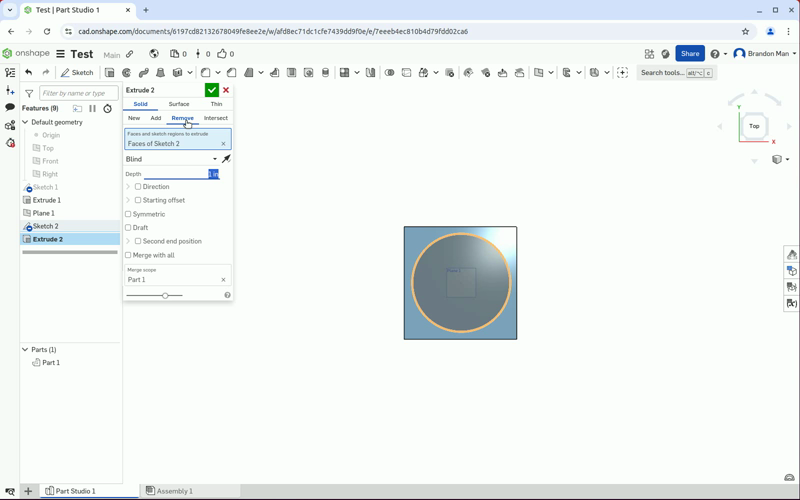
text(21.664)
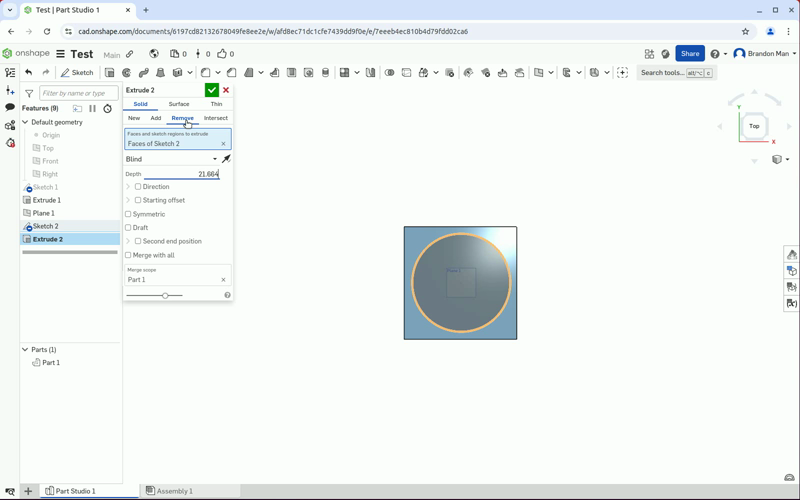
key(tab, 6)
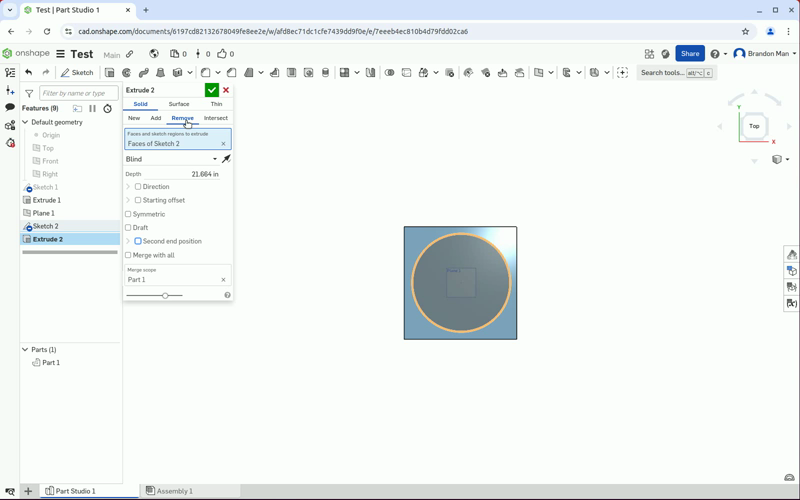
key(space)
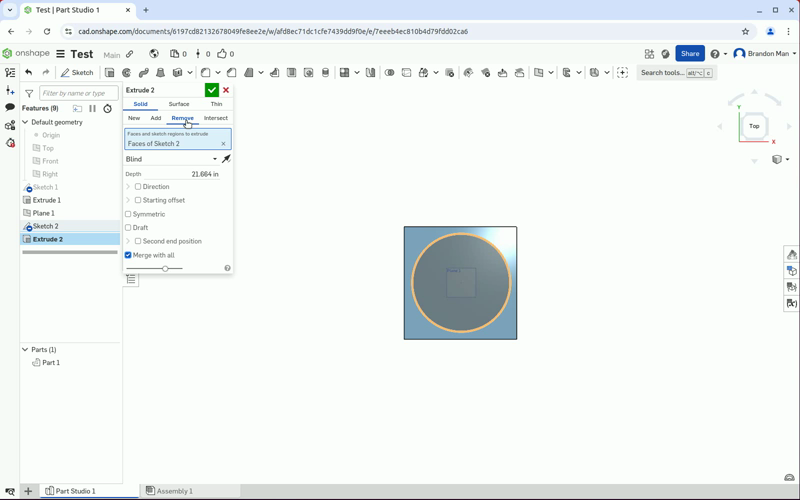
key(enter)
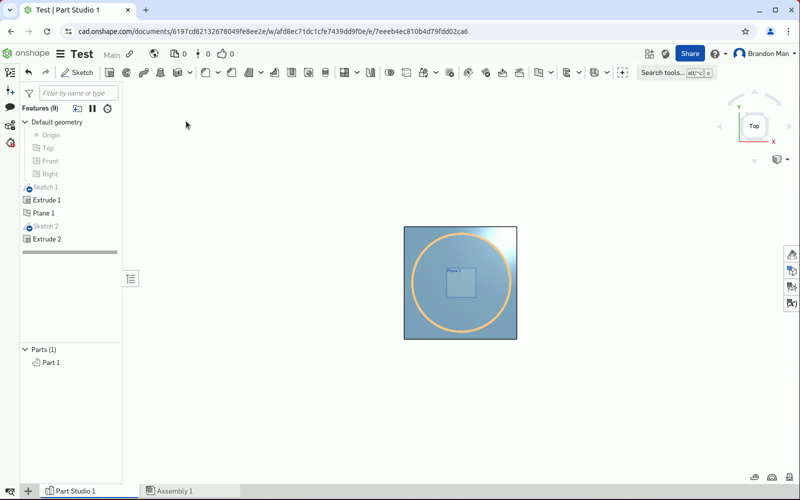
key(shift+h)
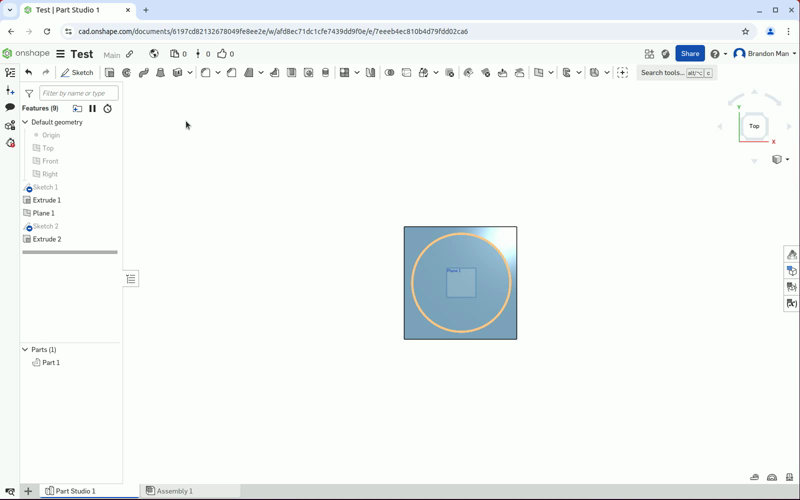
key(shift+h)
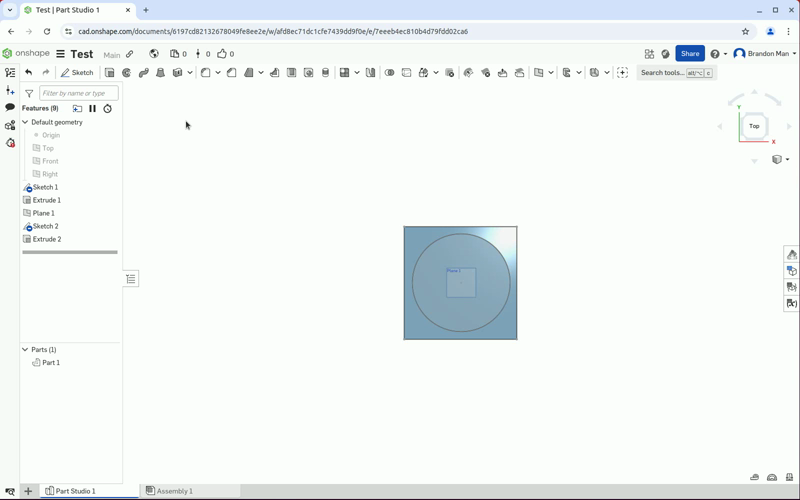
key(shift+7)
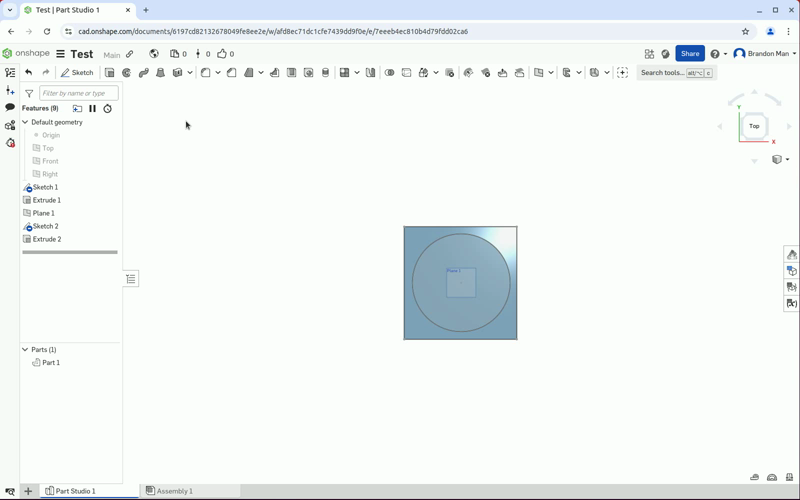
key(up, 3)
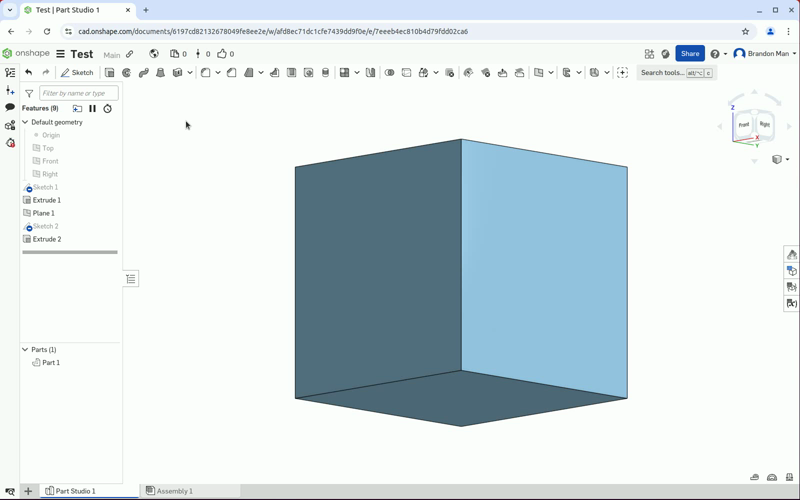
key(left, 3)
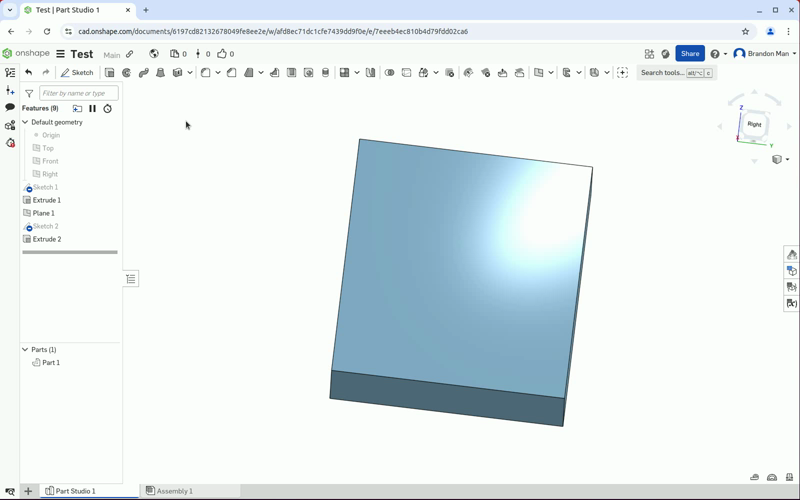
key(right, 3)
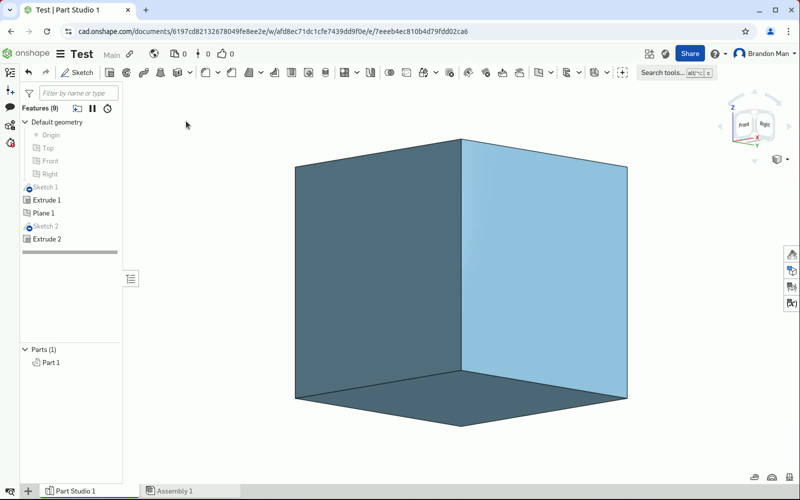
key(down, 3)
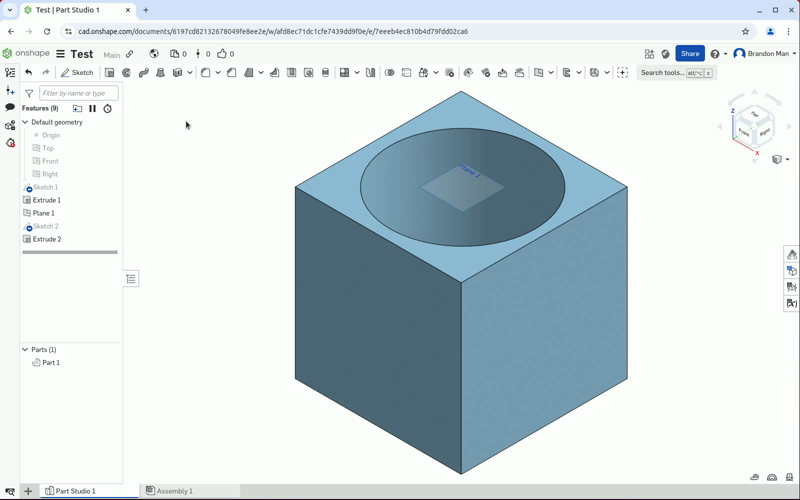
mouse_move(73, 189)
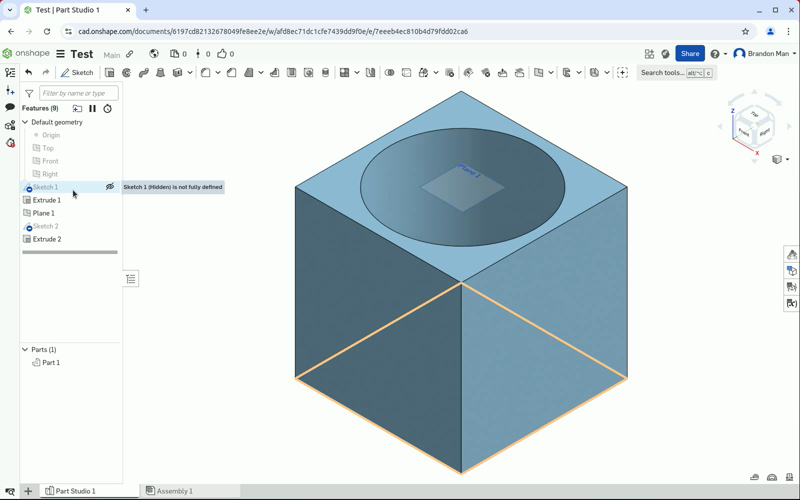
click(73, 189)